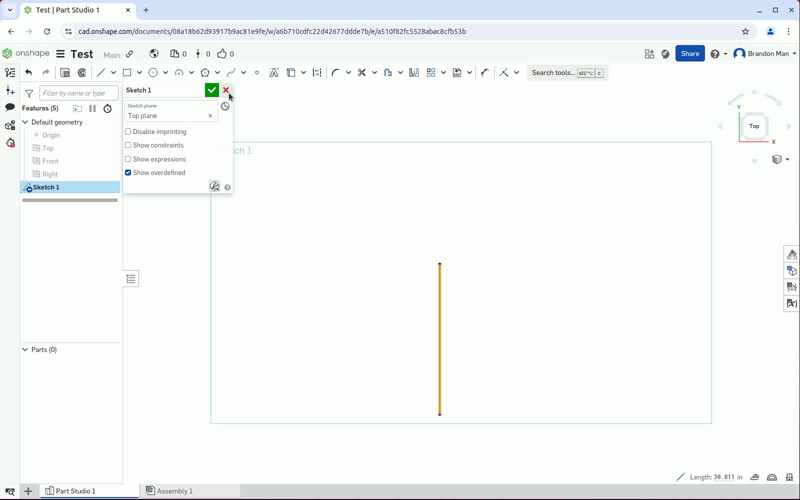
key(shift+h)
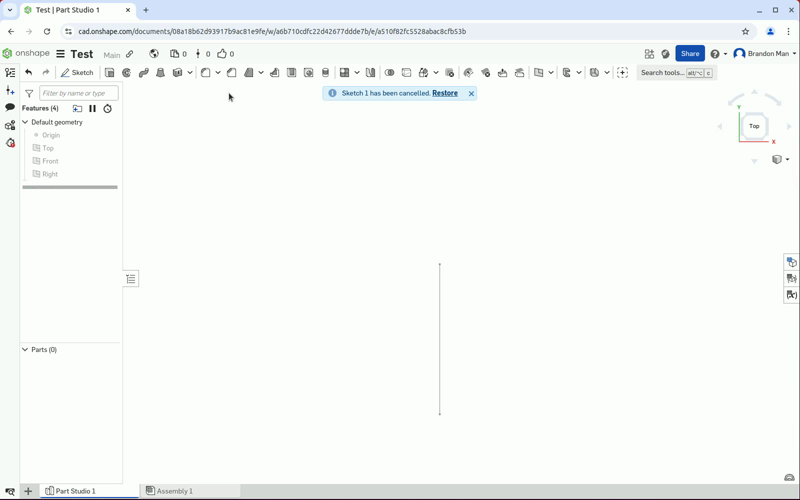
mouse_move(73, 352)
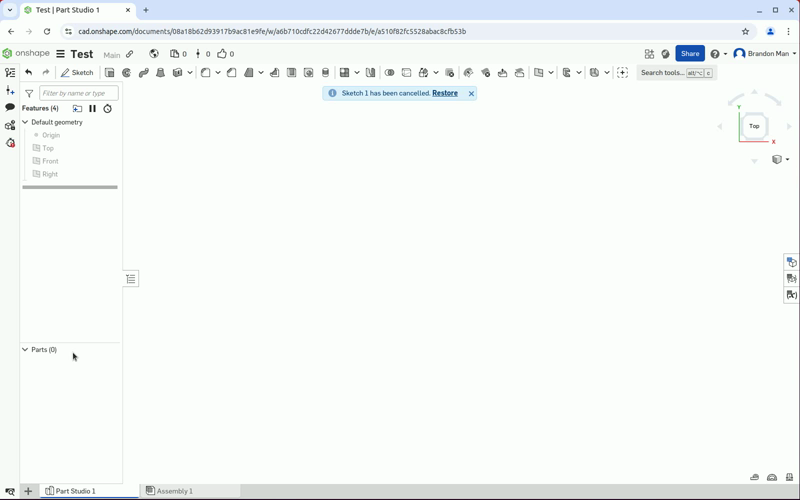
key(y)
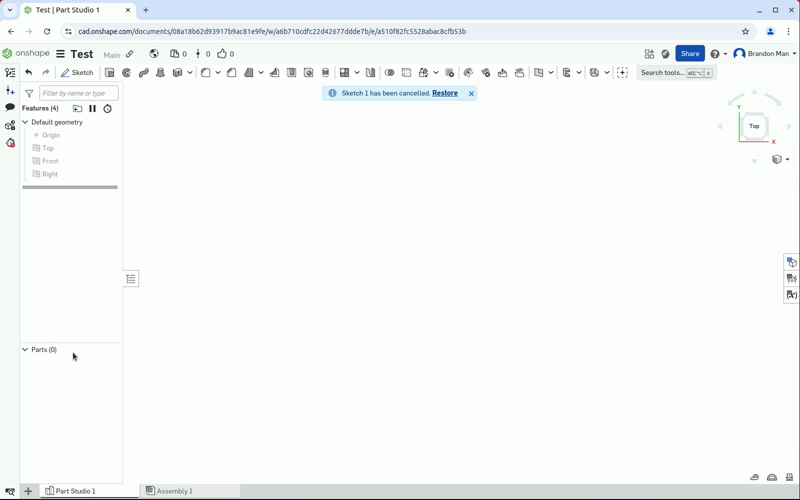
key(shift+p)
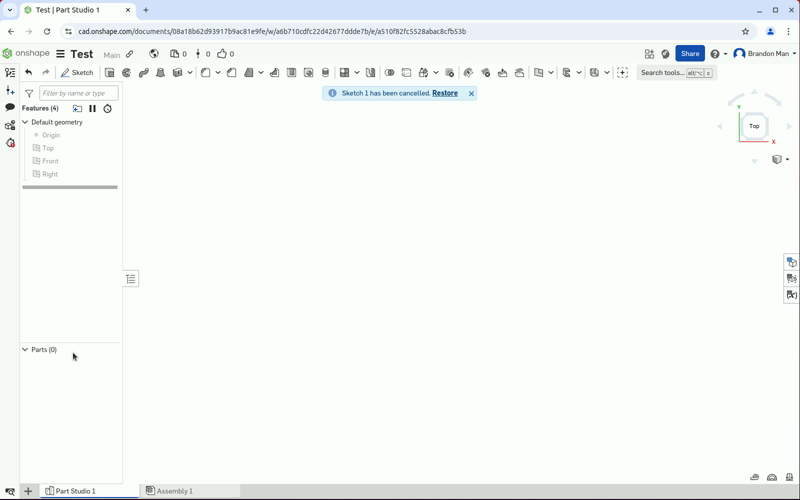
key(space)
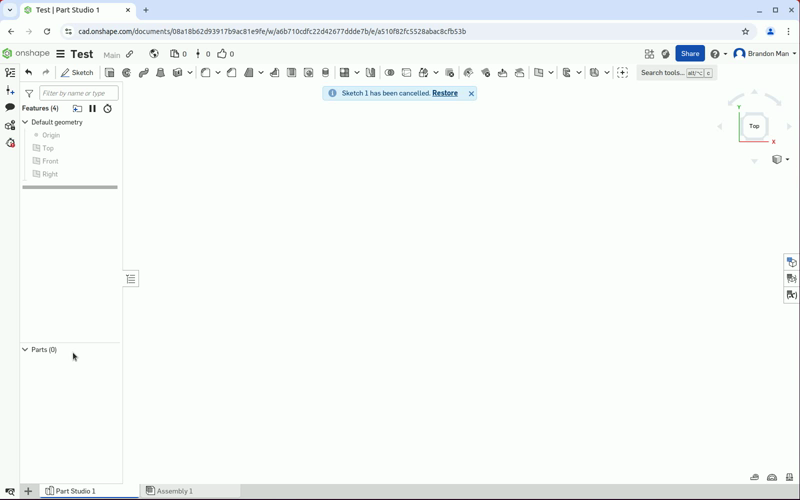
key_down(shift)
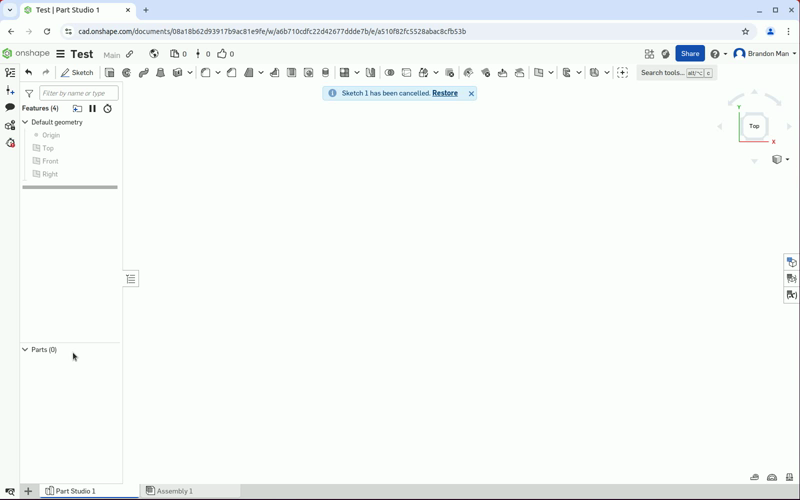
key(up)
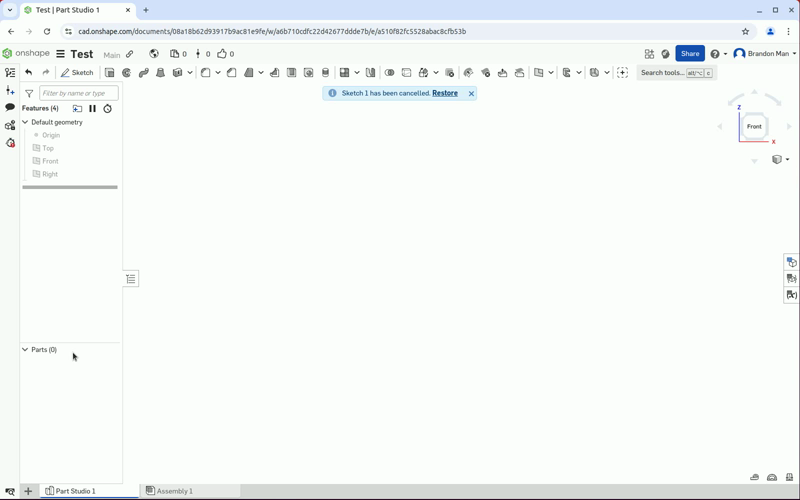
key_up(shift)
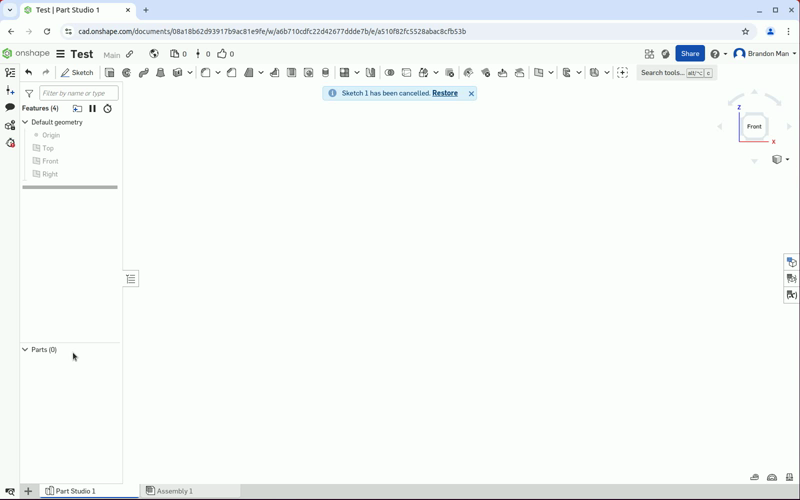
key(space)
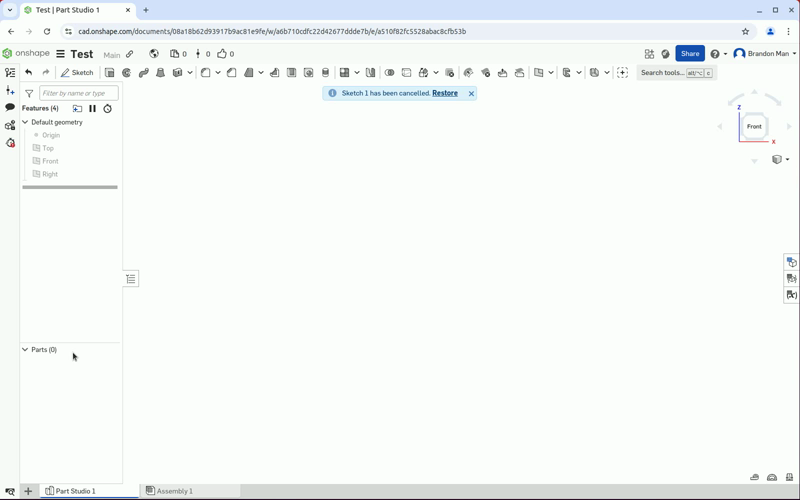
key_down(shift)
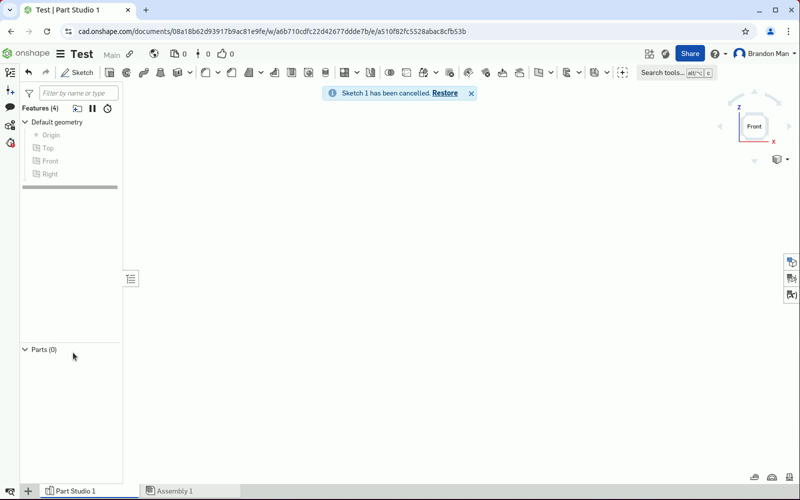
key(left)
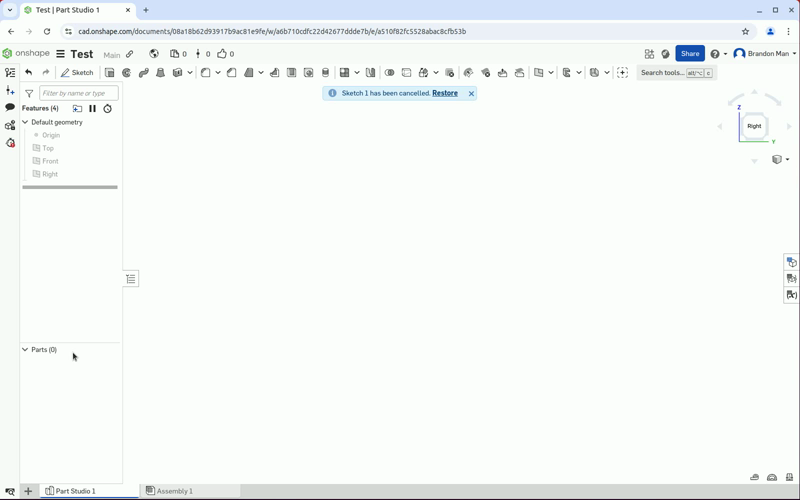
key_up(shift)
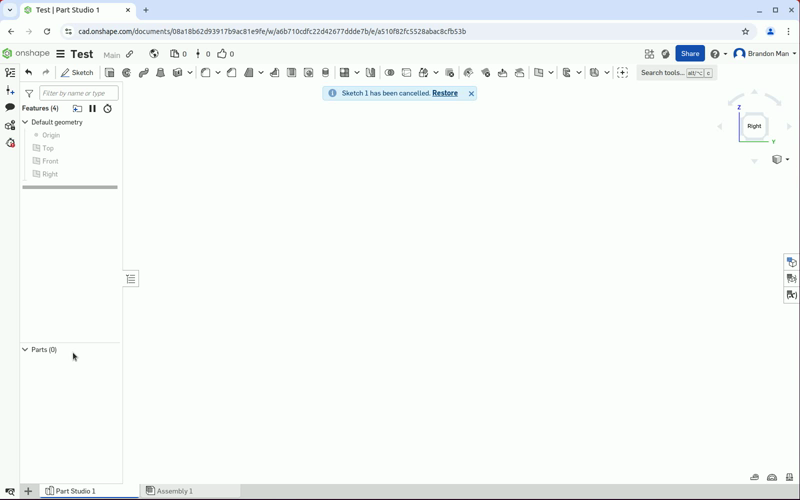
mouse_move(73, 352)
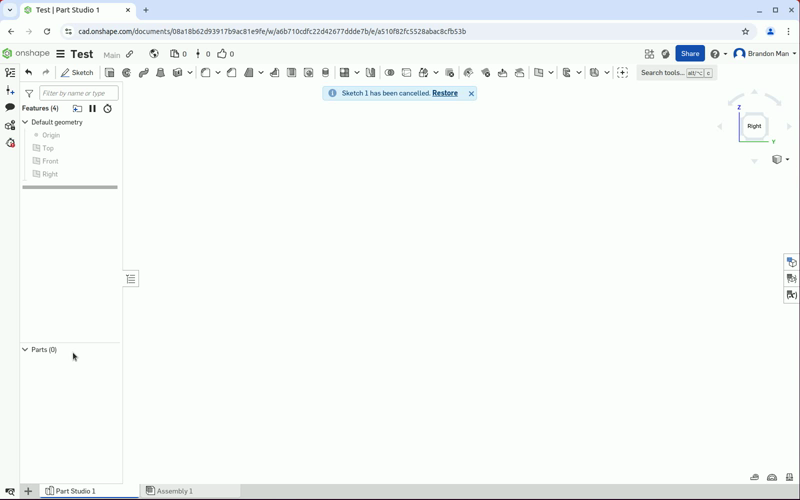
key(shift+y)
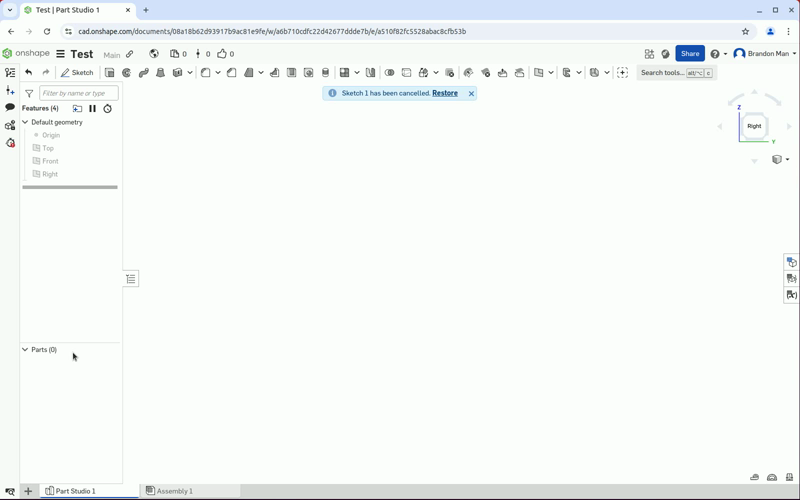
key(shift+s)
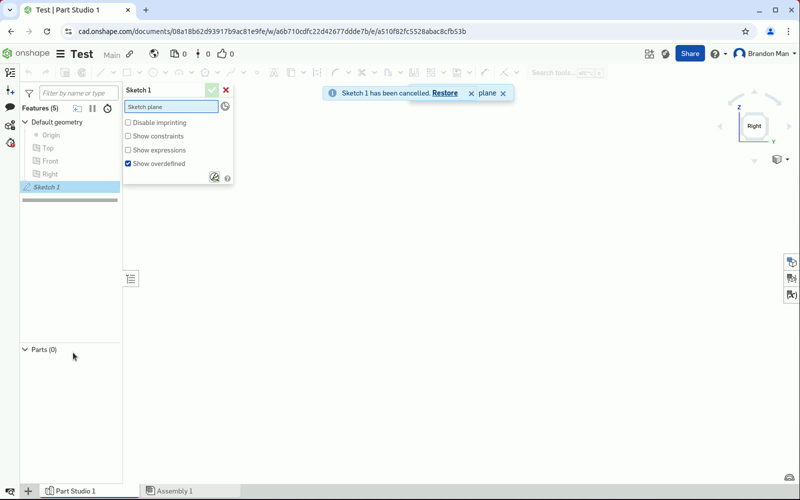
mouse_move(73, 176)
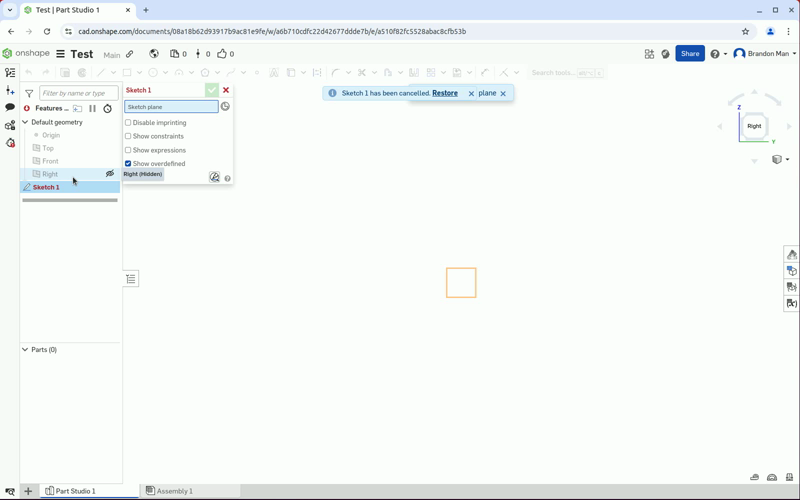
click(73, 176)
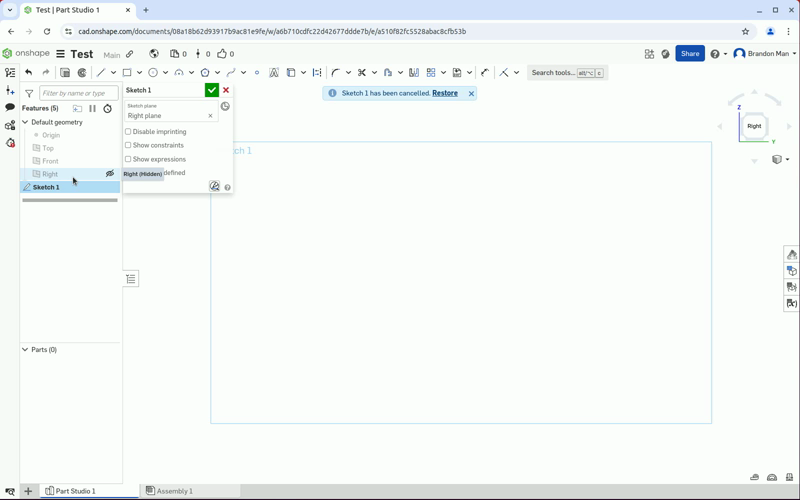
mouse_move(73, 352)
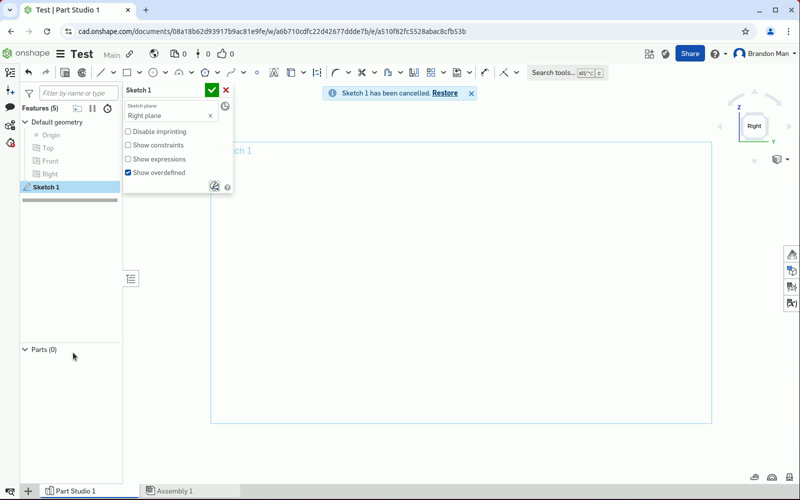
key(y)
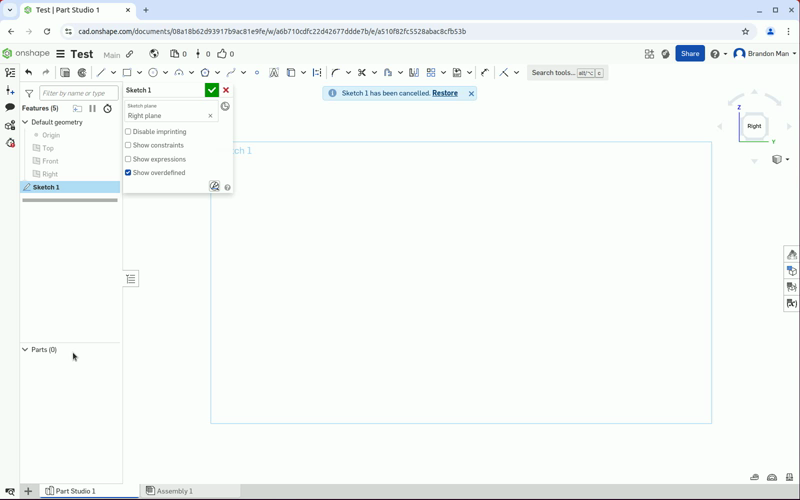
key(a)
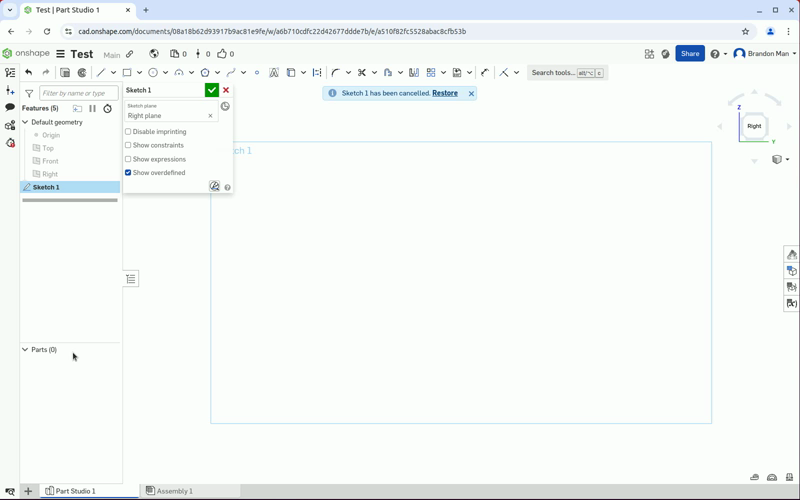
key_down(shift)
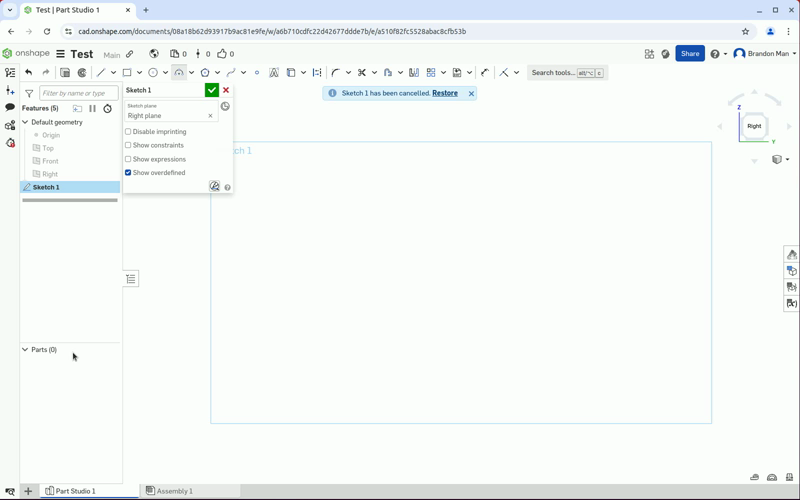
mouse_move(460, 187)
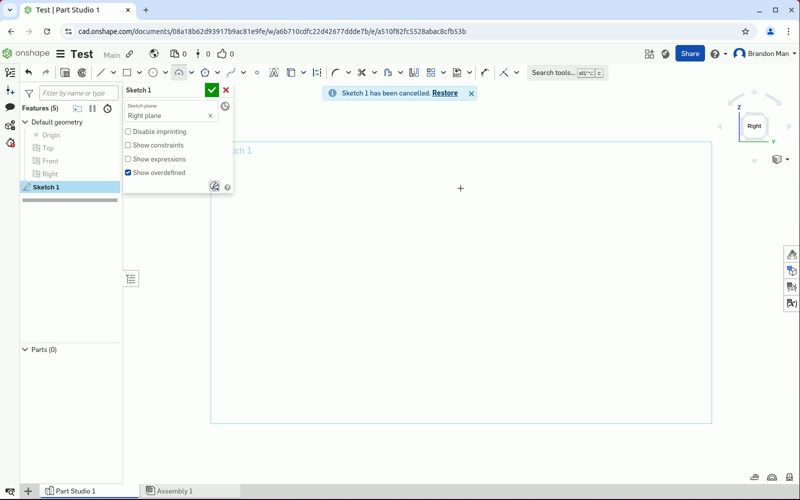
click(460, 187)
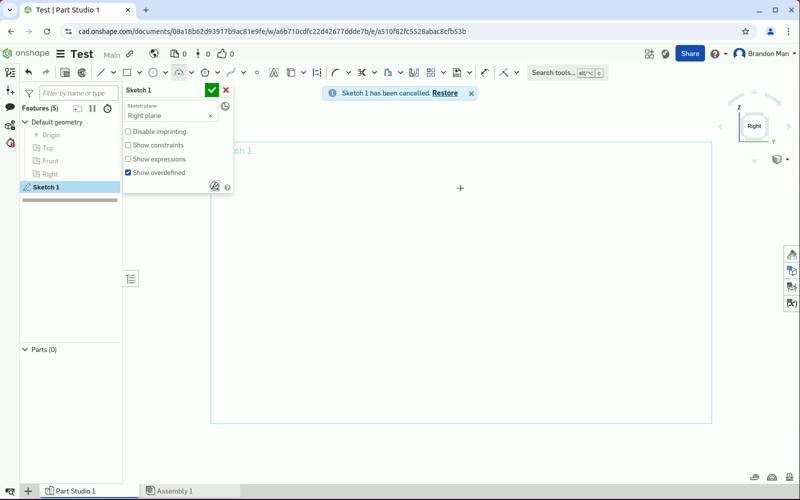
key_up(shift)
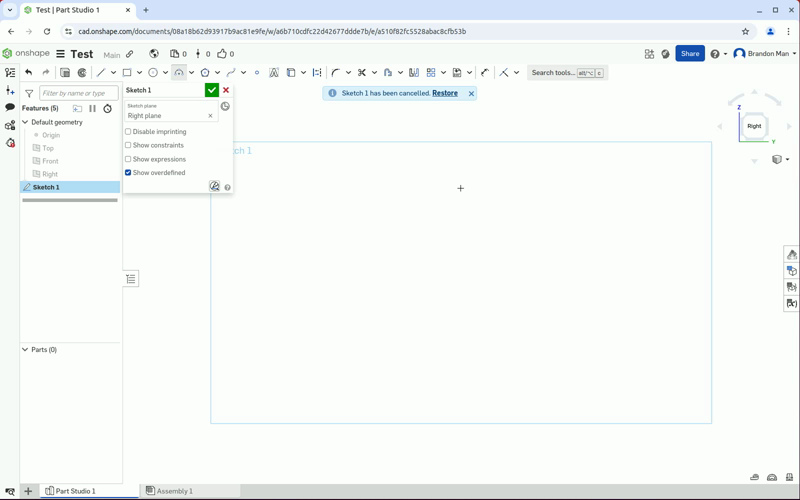
key_down(shift)
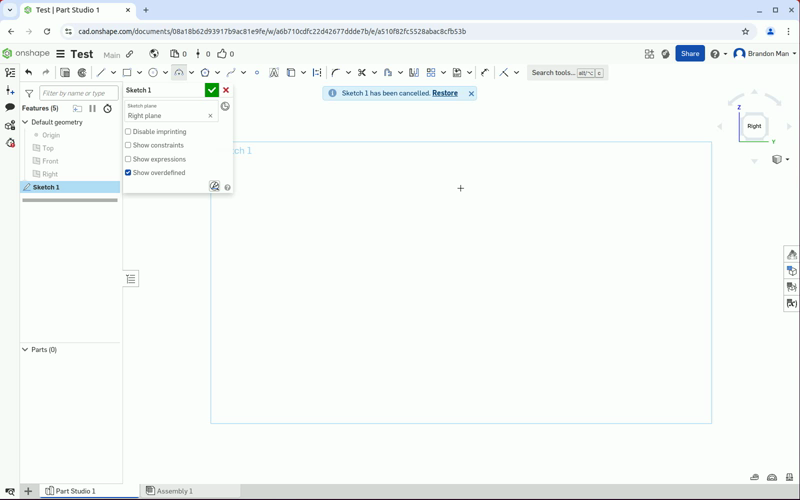
mouse_move(460, 169)
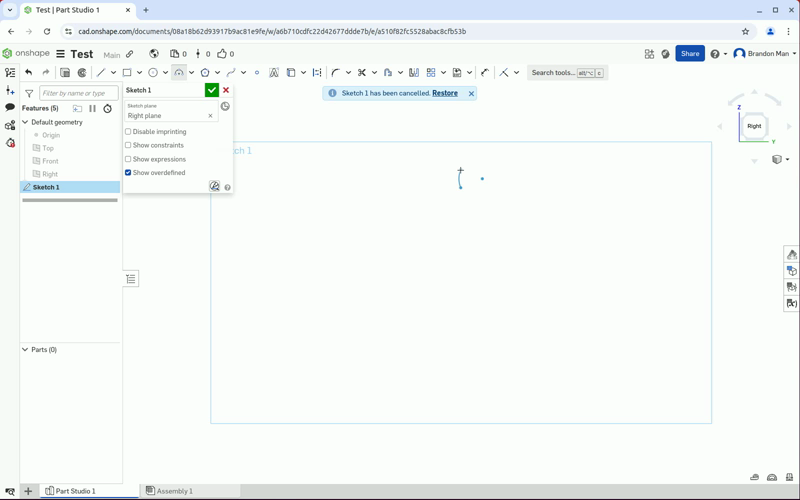
click(460, 169)
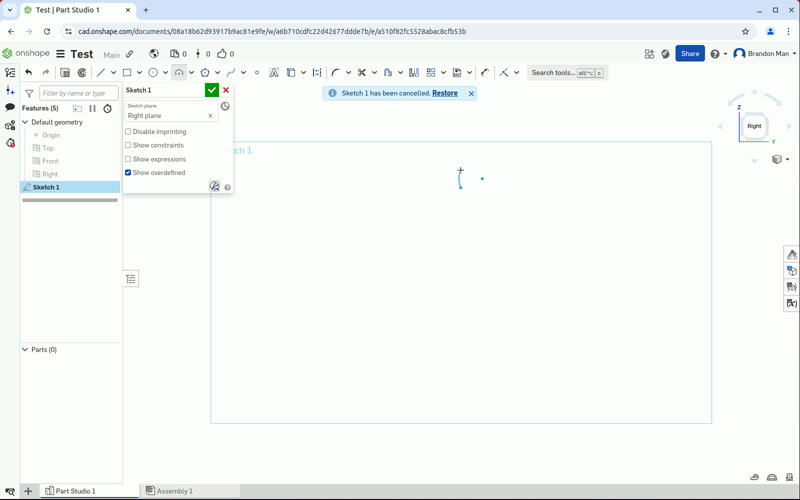
mouse_move(470, 178)
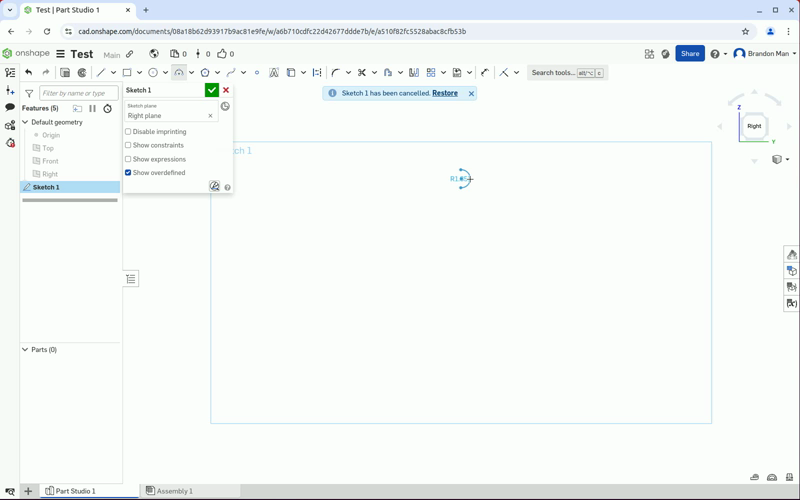
click(470, 178)
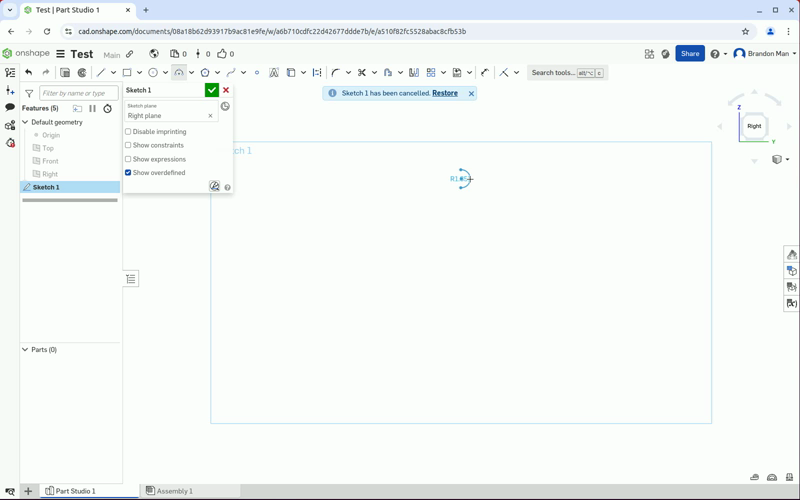
key_up(shift)
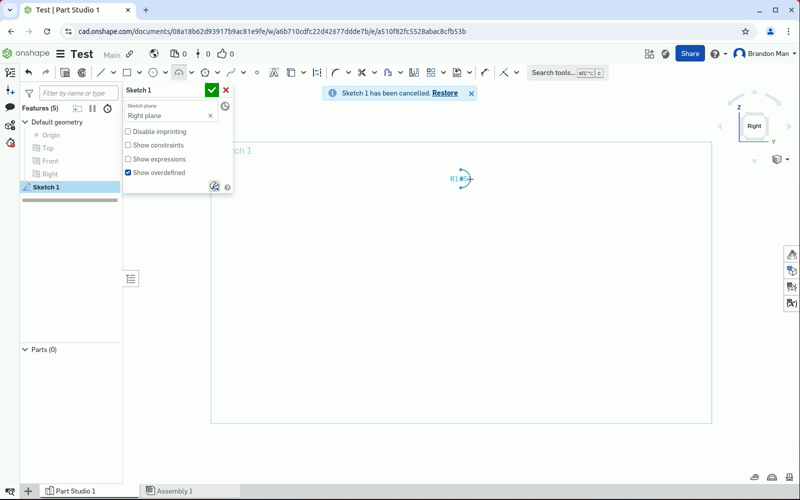
key(esc)
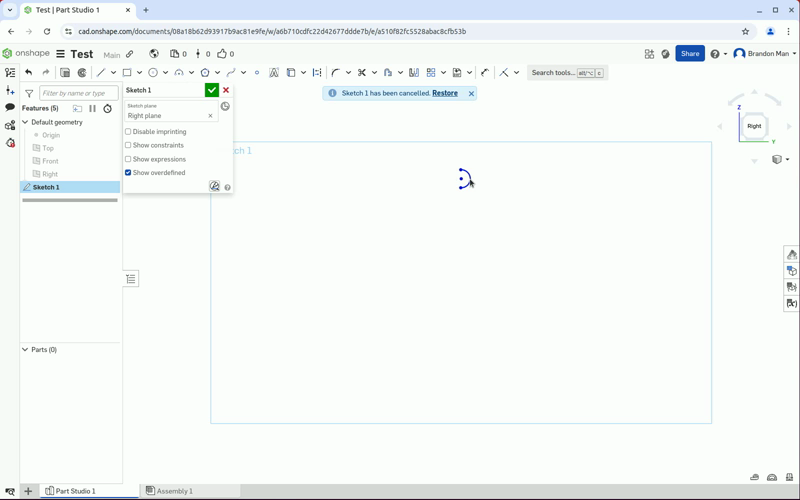
key(l)
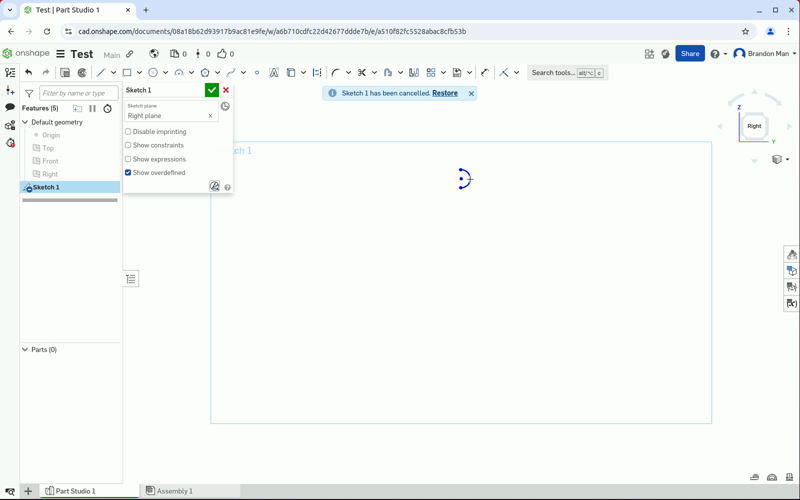
mouse_move(460, 169)
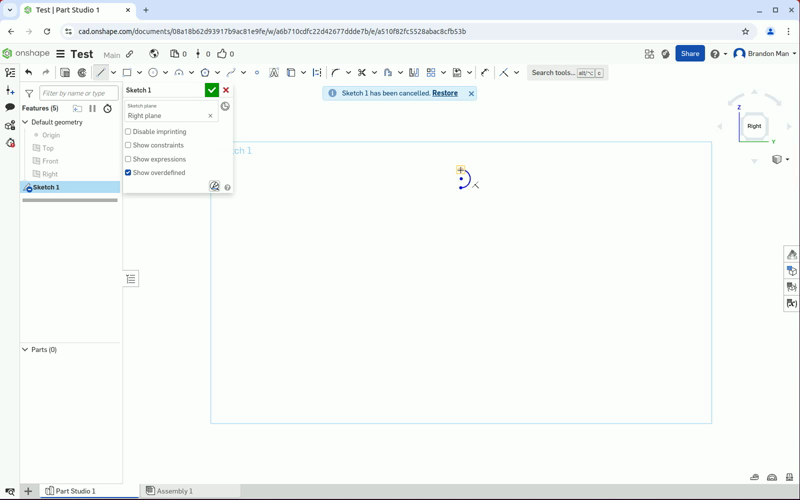
click(460, 169)
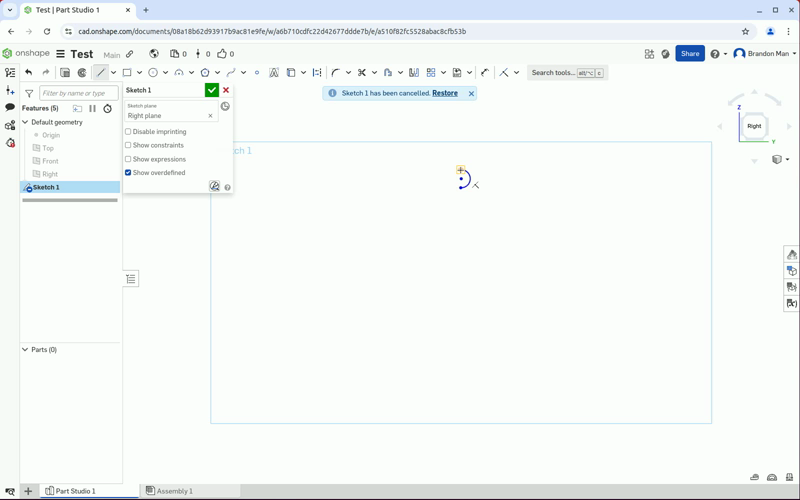
mouse_move(490, 169)
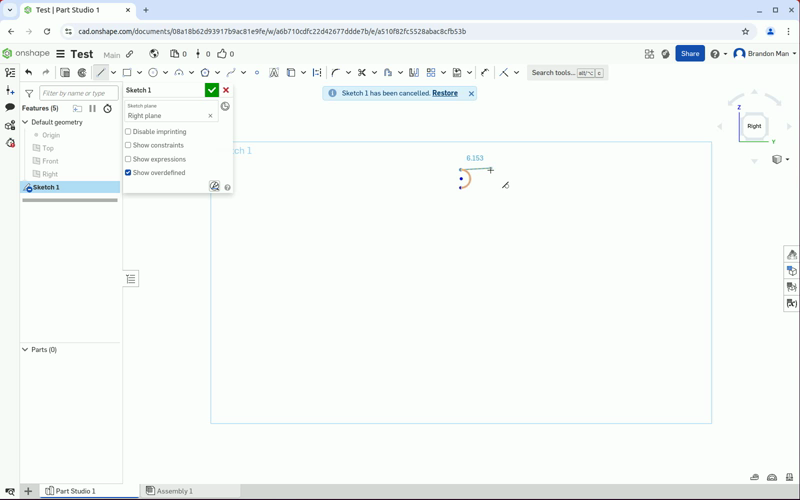
key_down(shift)
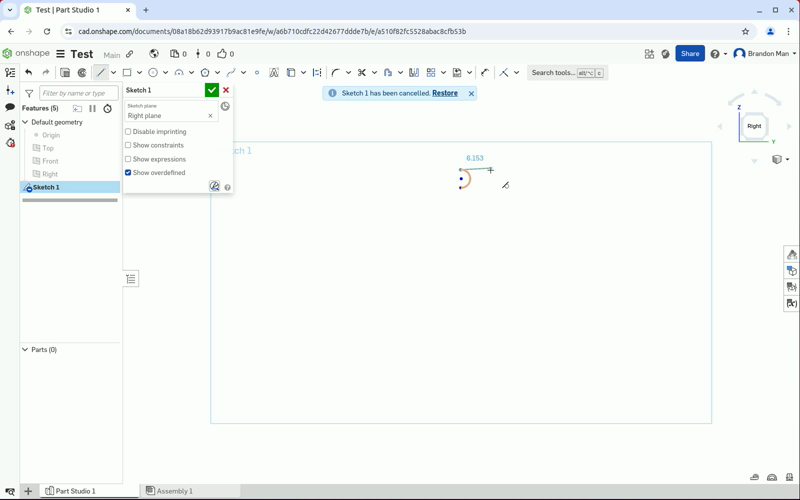
mouse_move(460, 187)
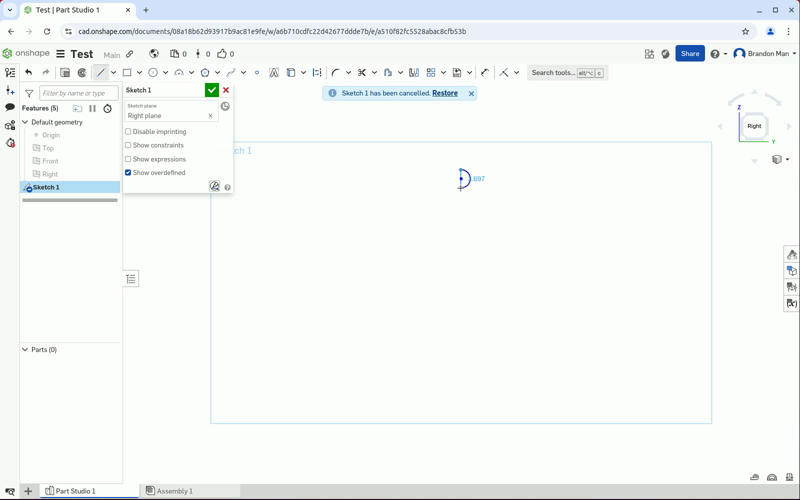
key_up(shift)
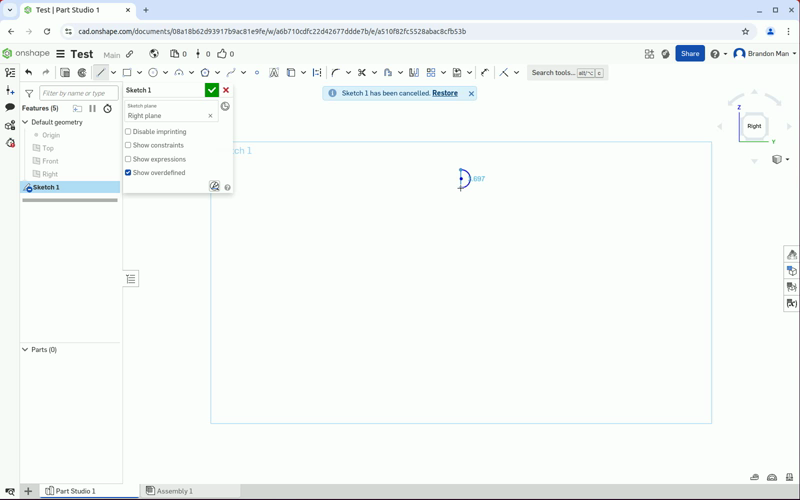
click(460, 187)
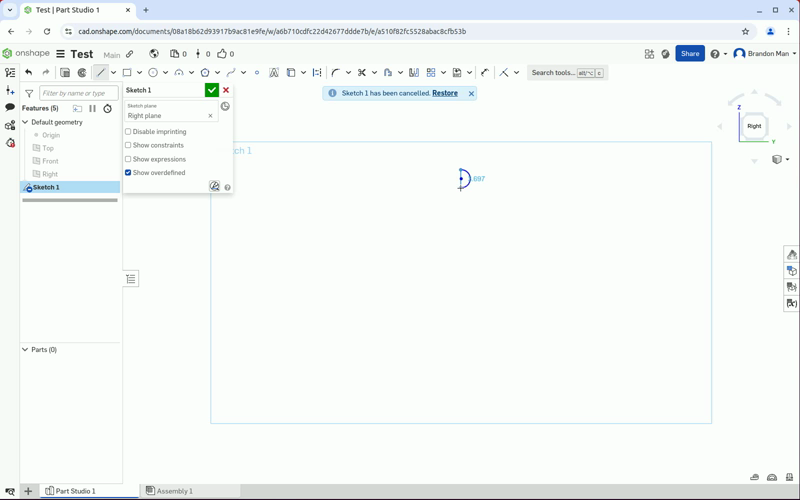
key(esc)
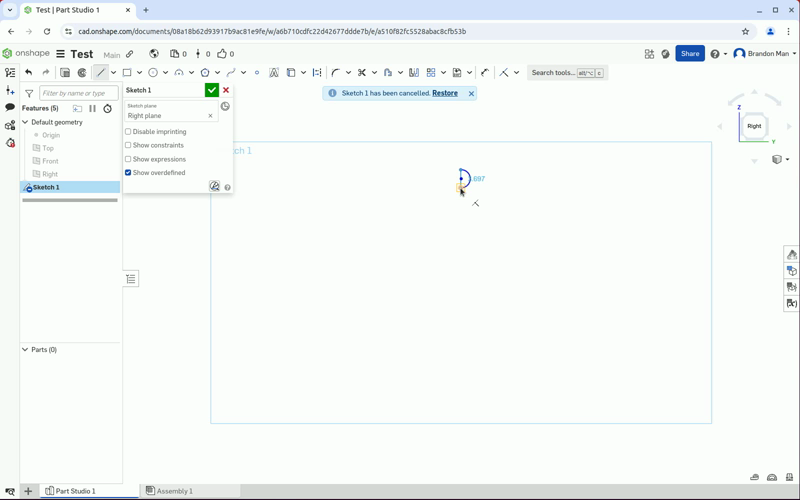
mouse_move(460, 170)
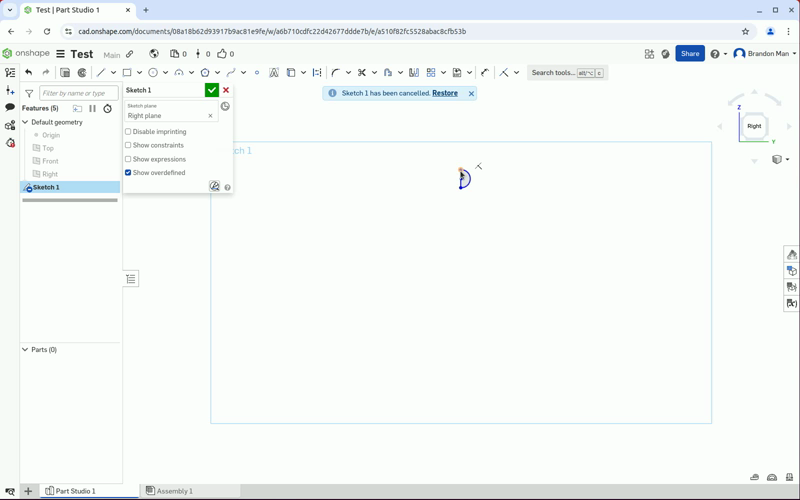
scroll(6)
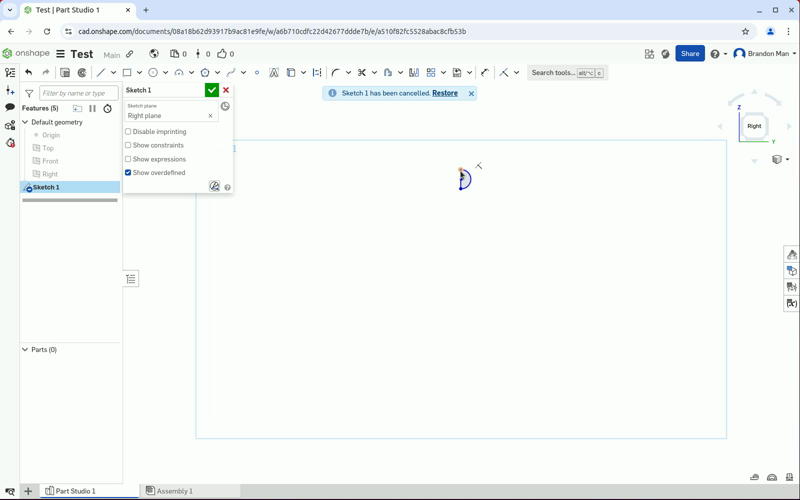
scroll(6)
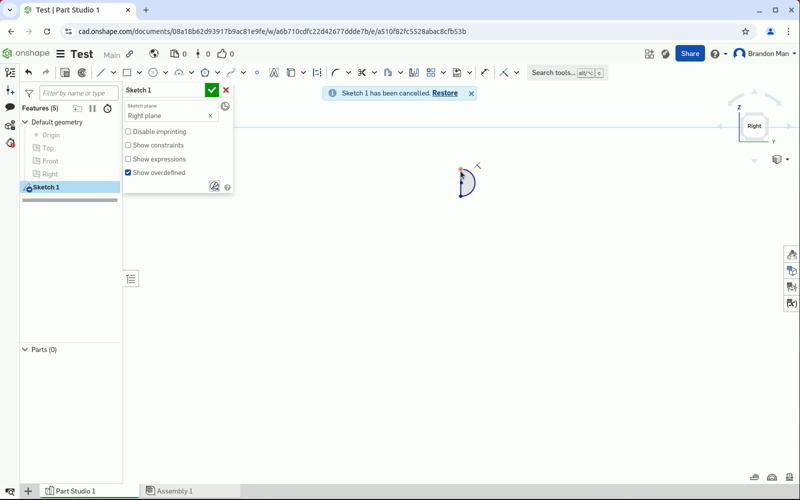
scroll(6)
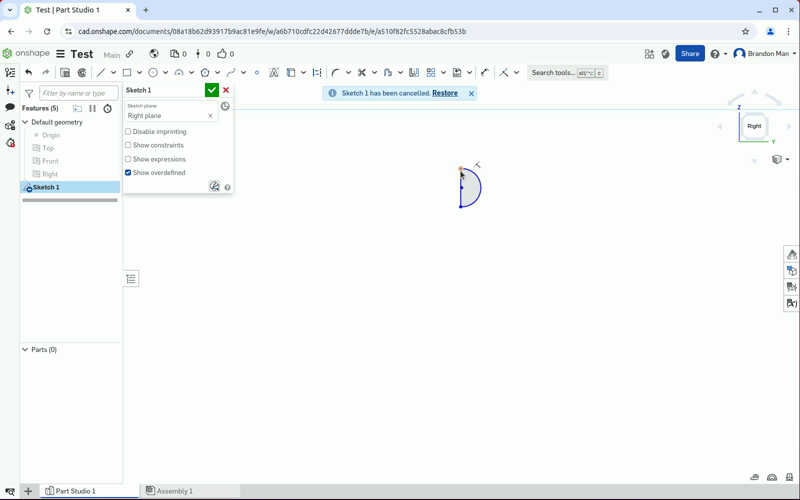
scroll(6)
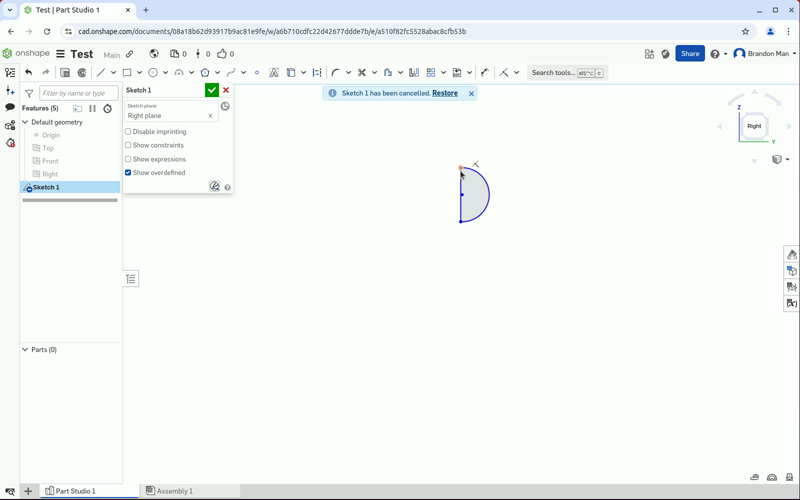
scroll(6)
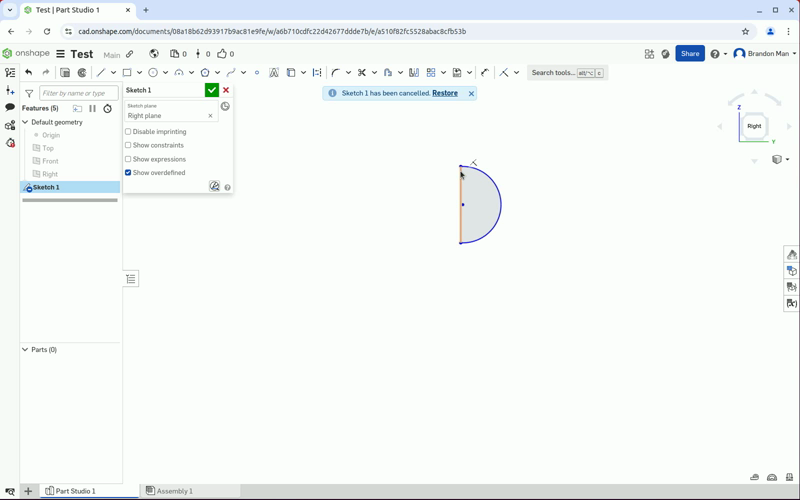
scroll(6)
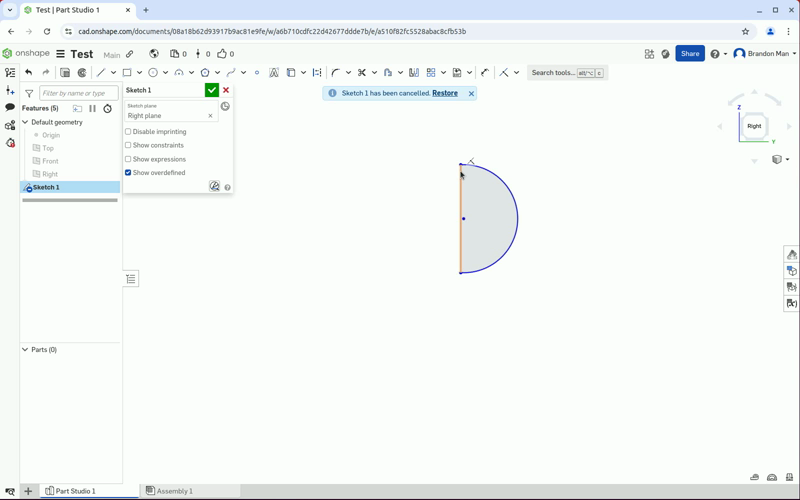
scroll(6)
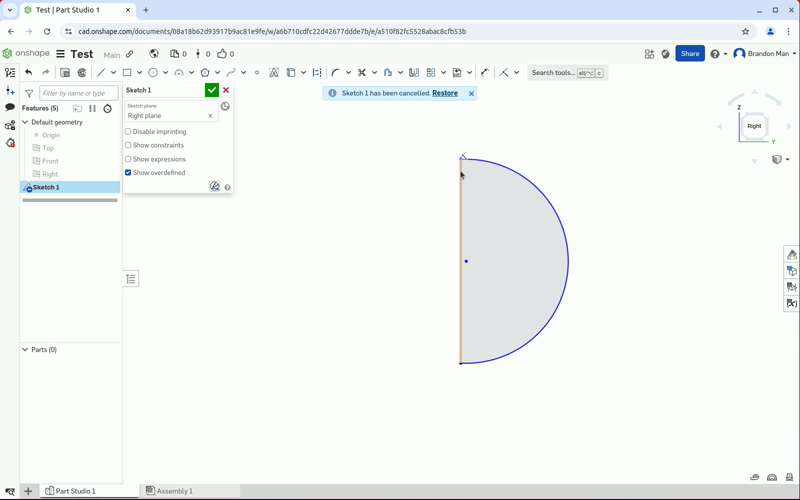
click(460, 170)
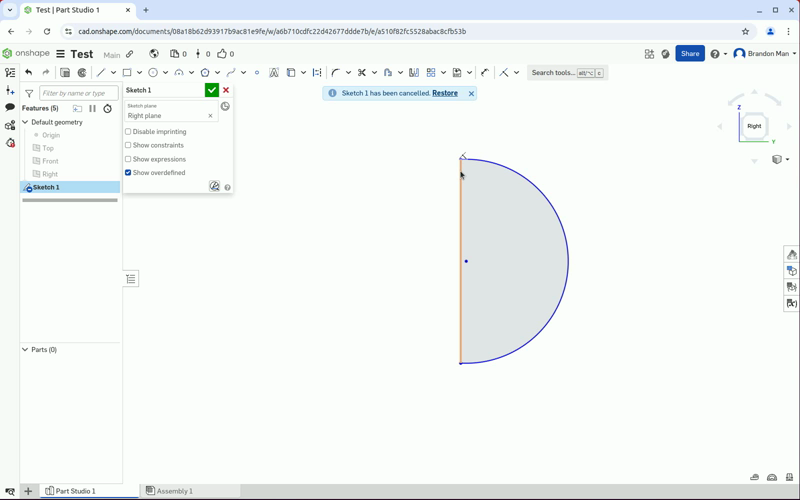
scroll(-6)
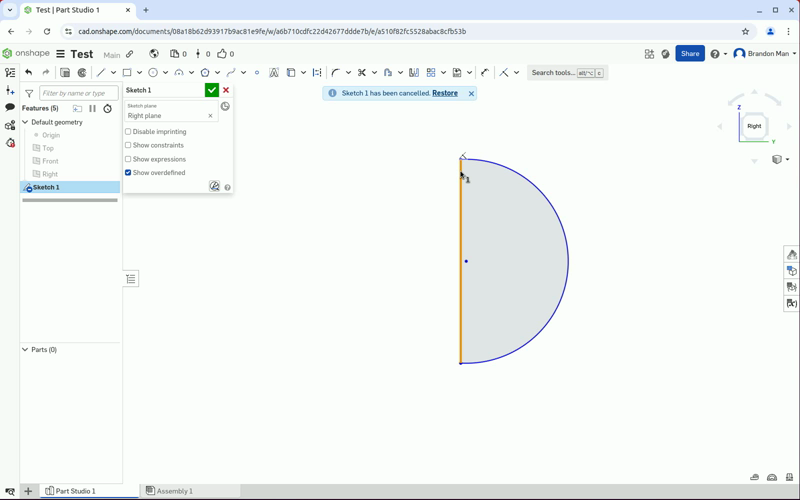
scroll(-6)
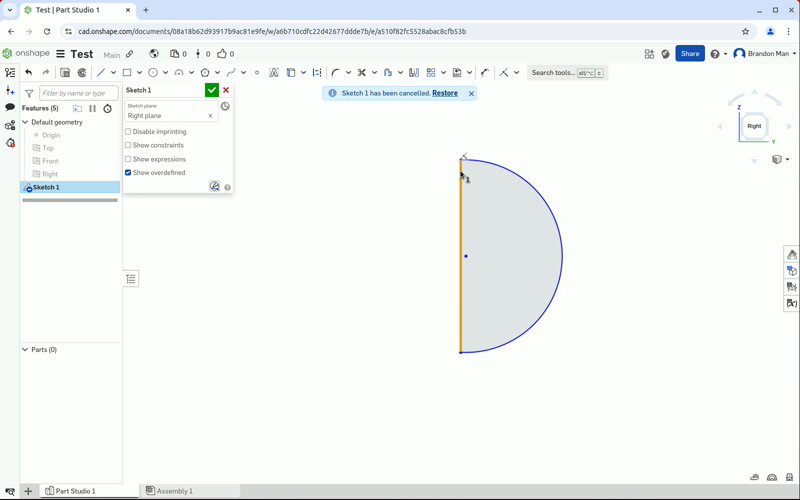
scroll(-6)
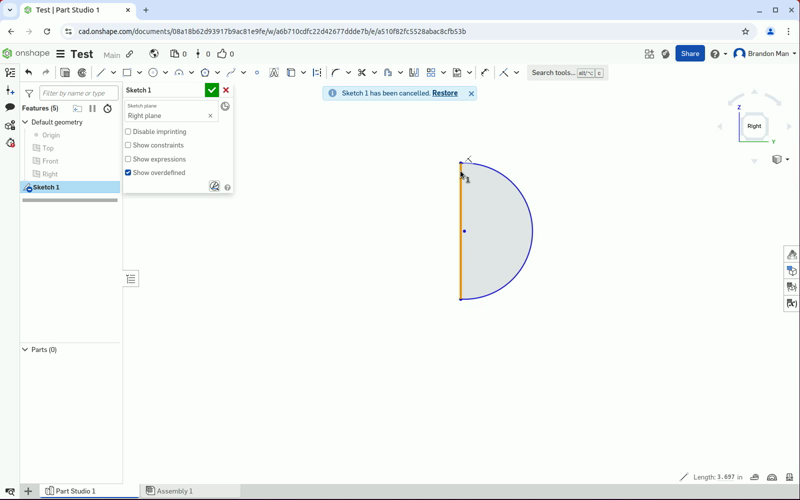
scroll(-6)
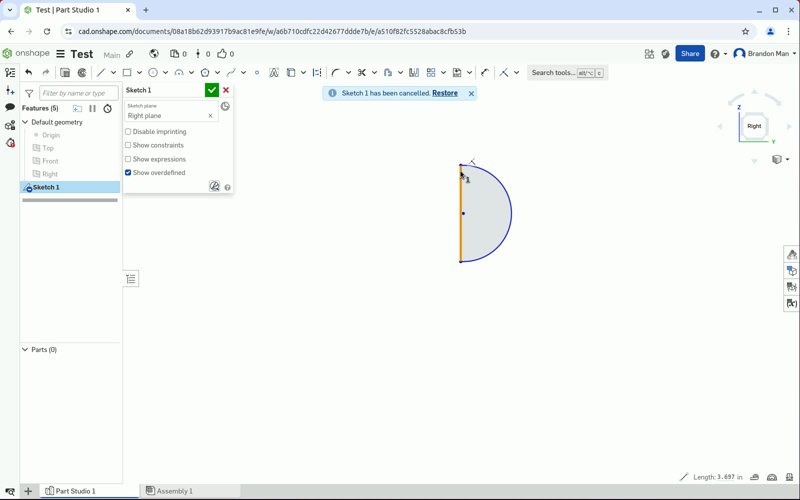
scroll(-6)
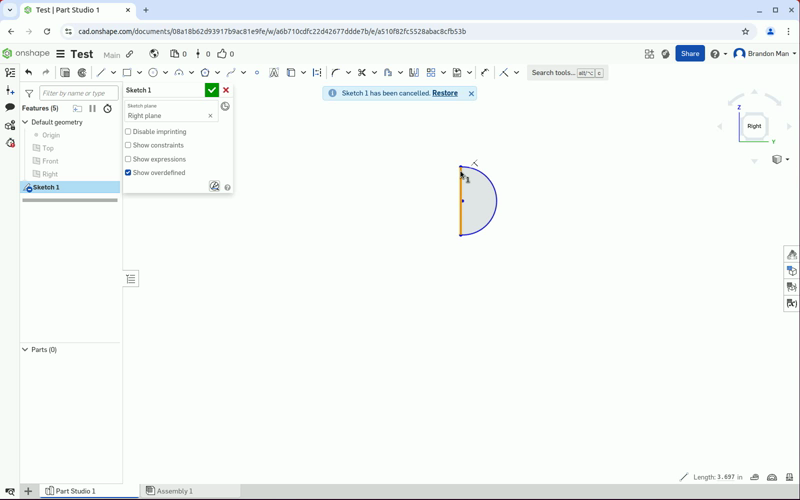
scroll(-6)
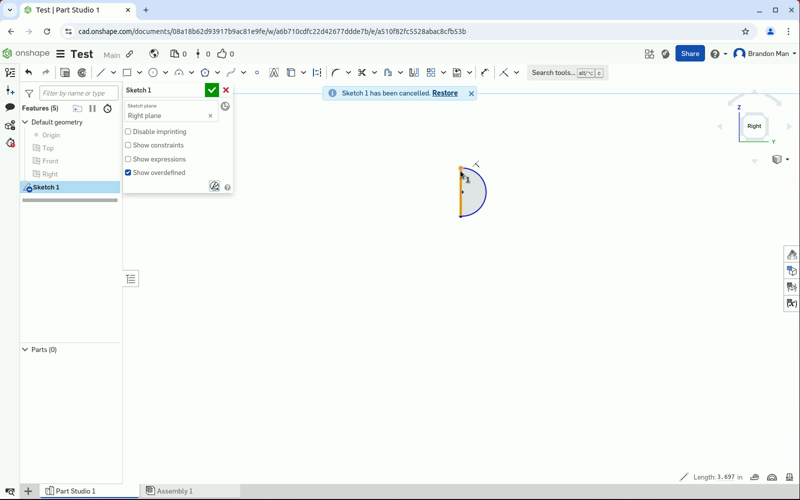
scroll(-6)
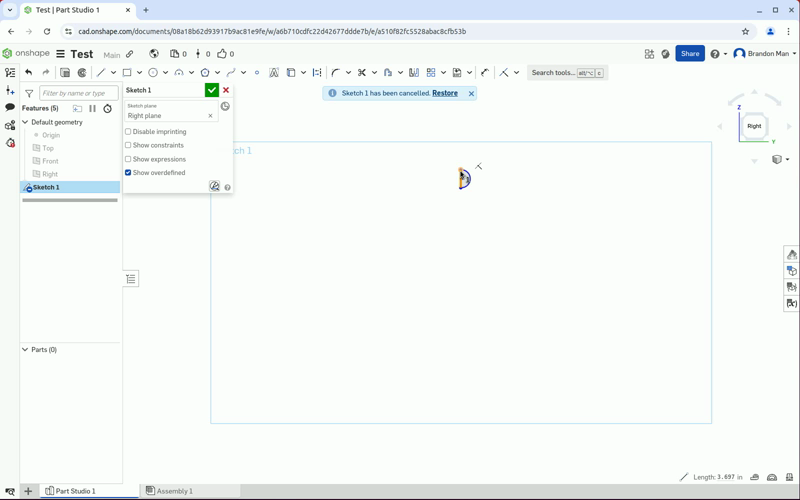
mouse_move(73, 352)
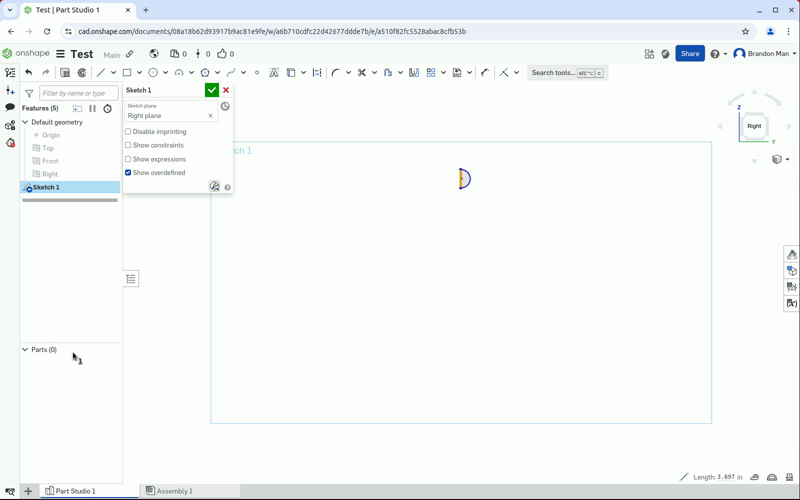
key(shift+y)
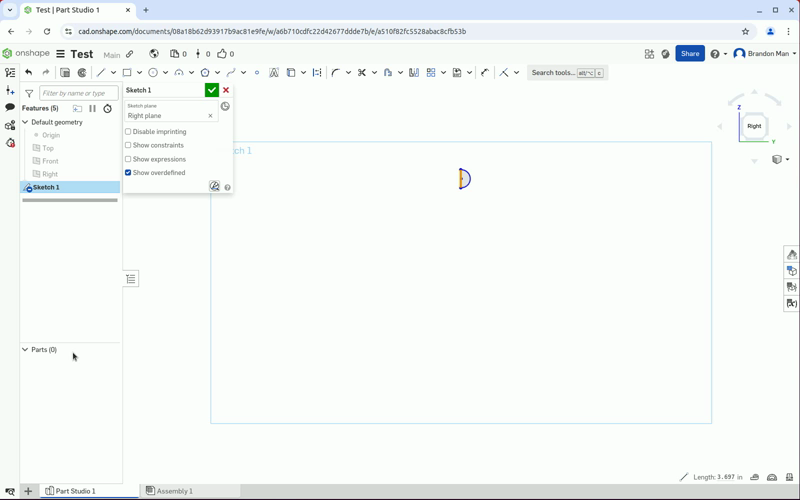
key(shift+e)
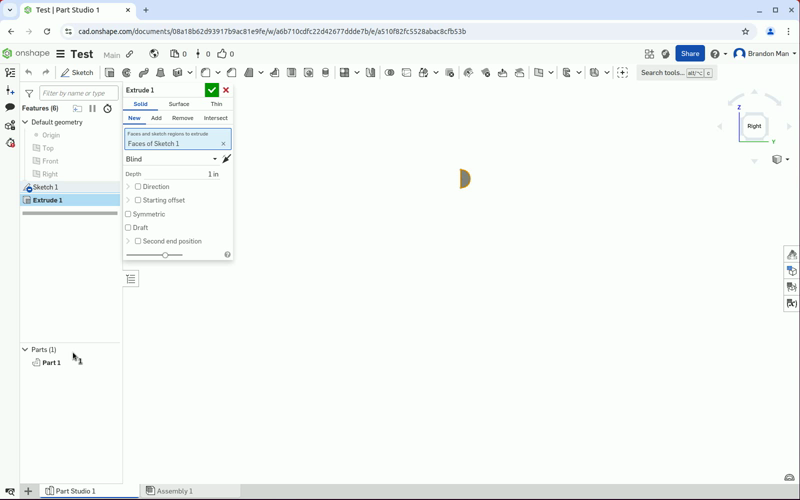
mouse_move(143, 106)
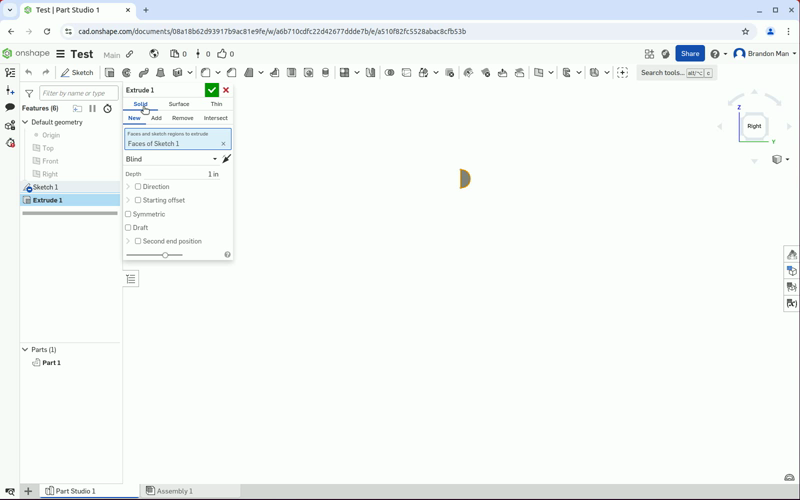
click(143, 106)
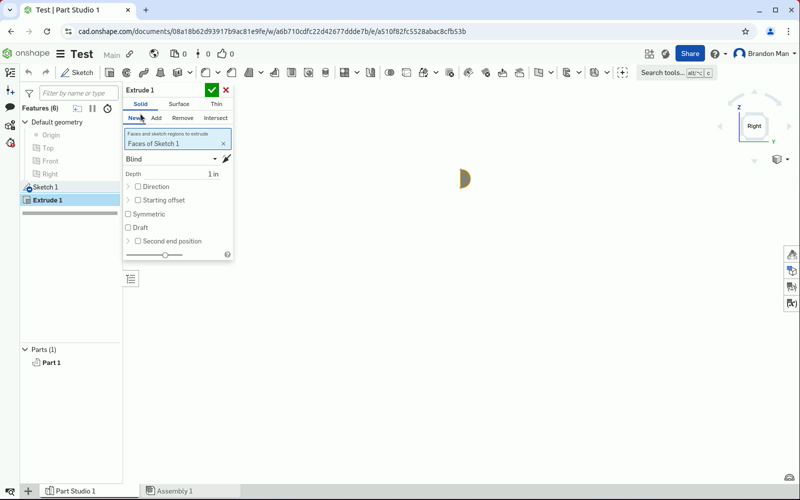
mouse_move(137, 120)
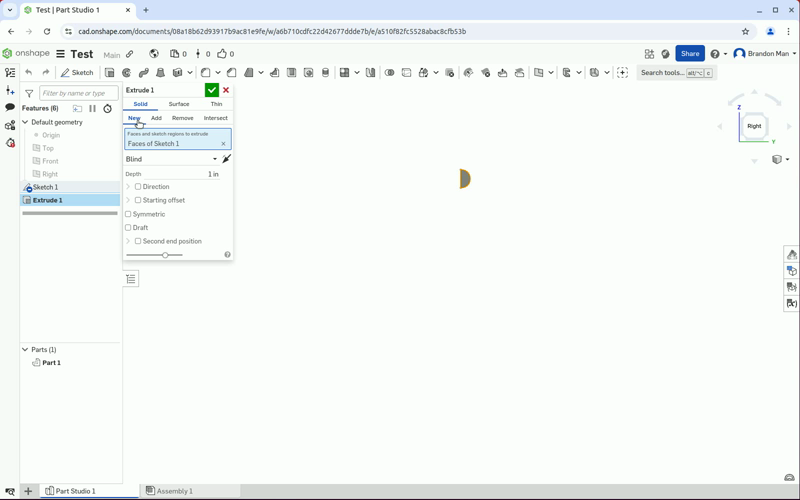
click(137, 120)
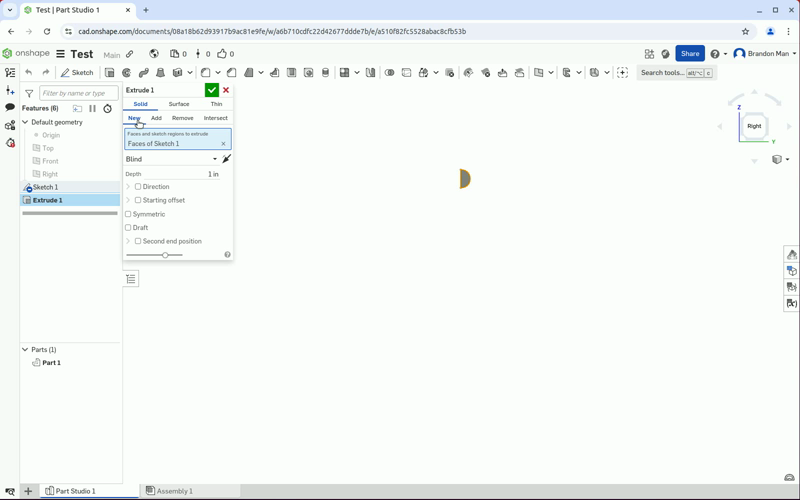
key(tab, 4)
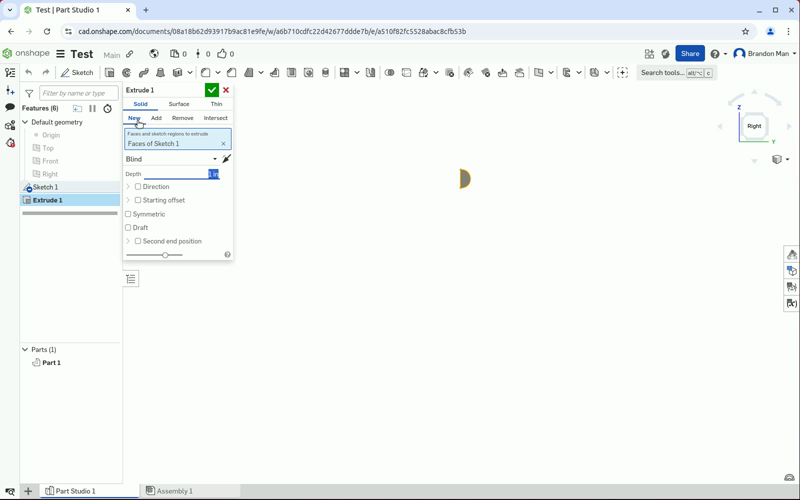
text(-5.777)
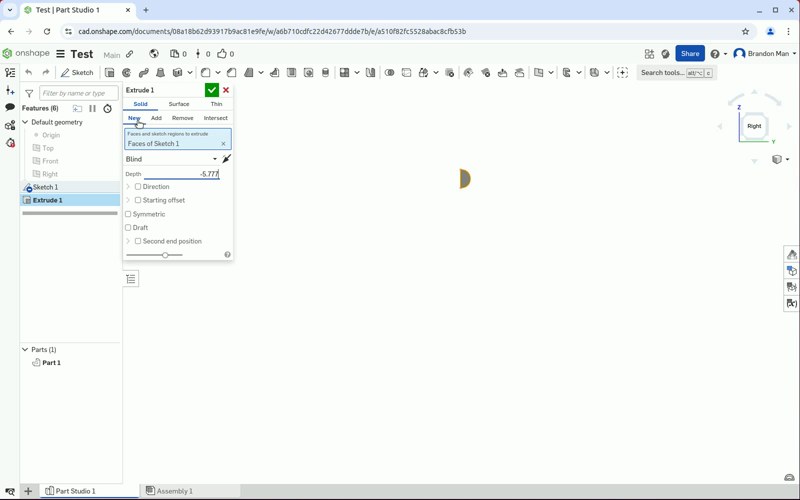
key(enter)
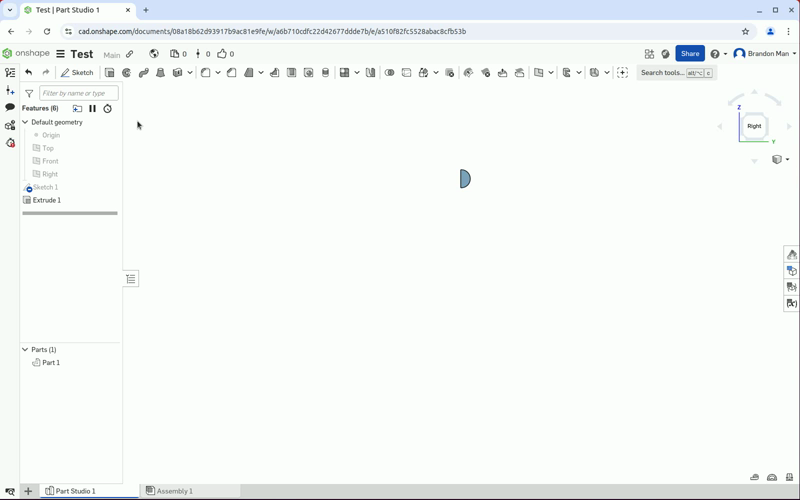
key(shift+h)
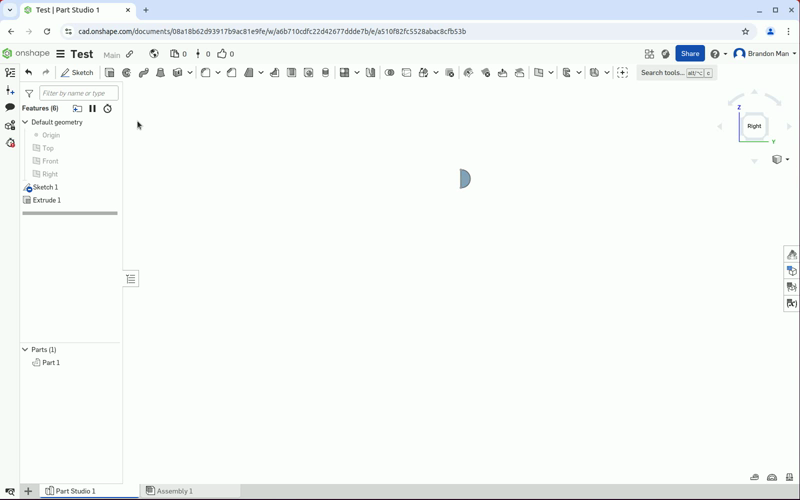
key(shift+h)
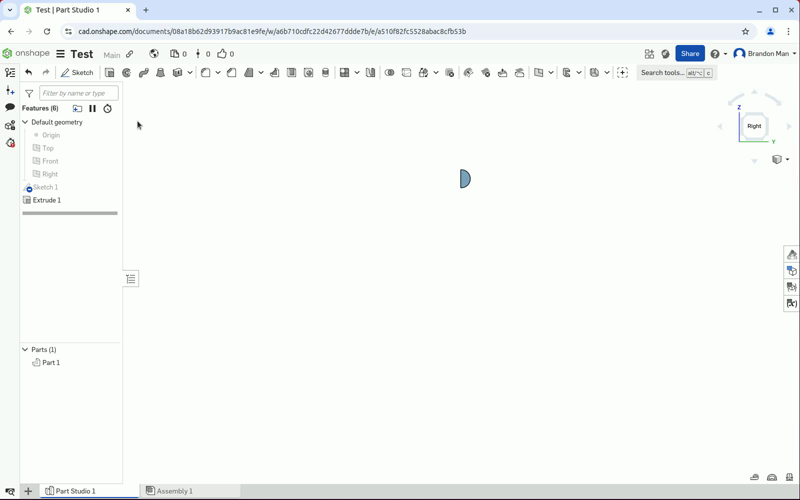
mouse_move(73, 189)
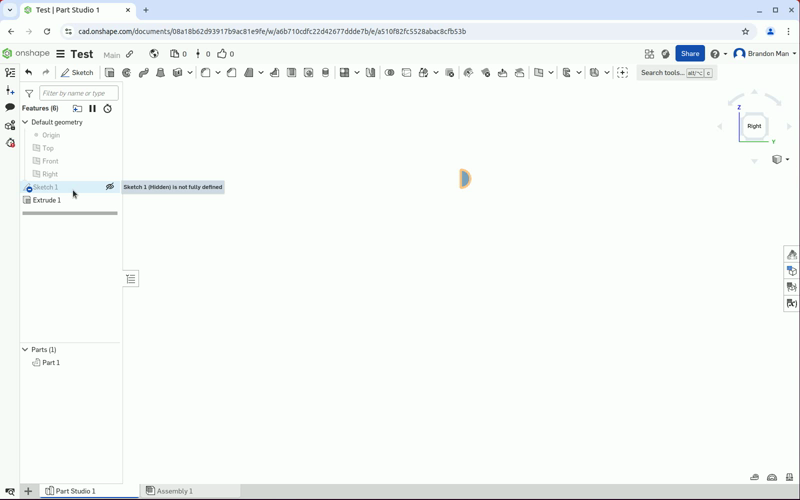
click(73, 189)
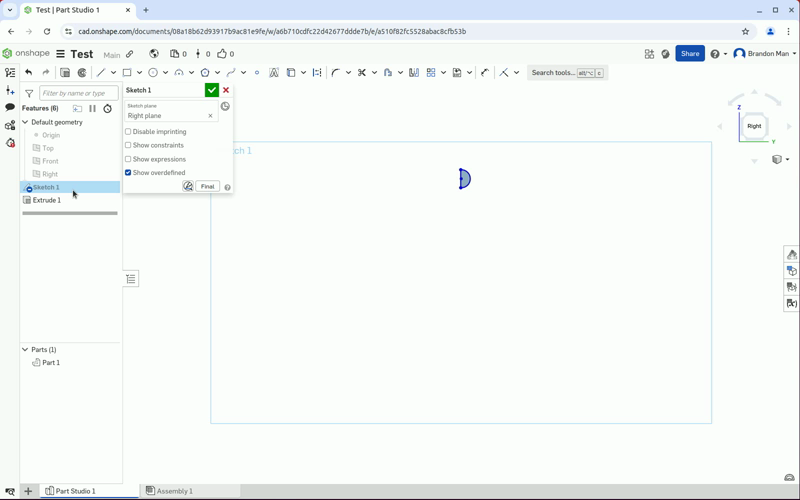
mouse_move(229, 92)
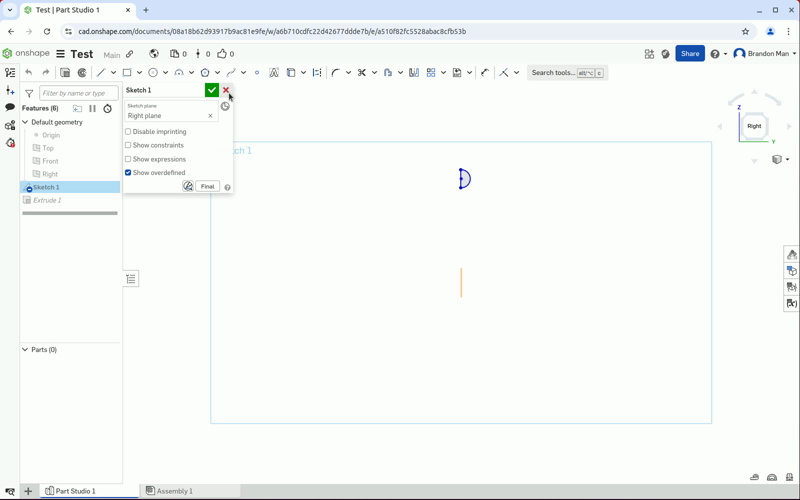
click(229, 92)
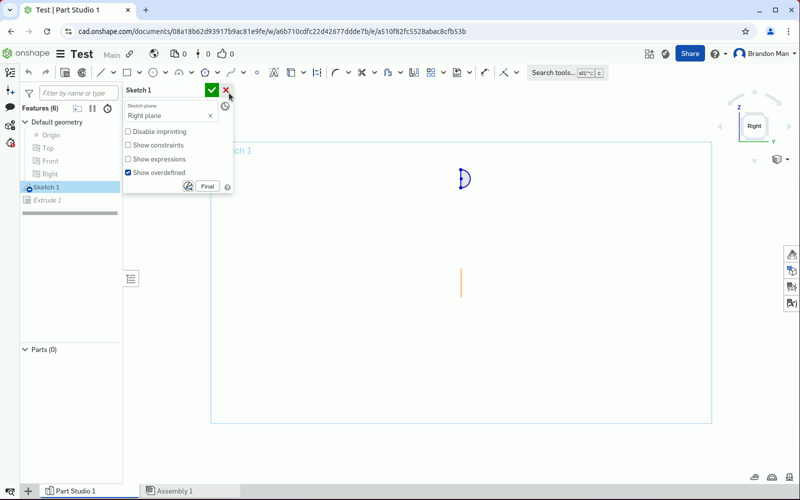
key(shift+s)
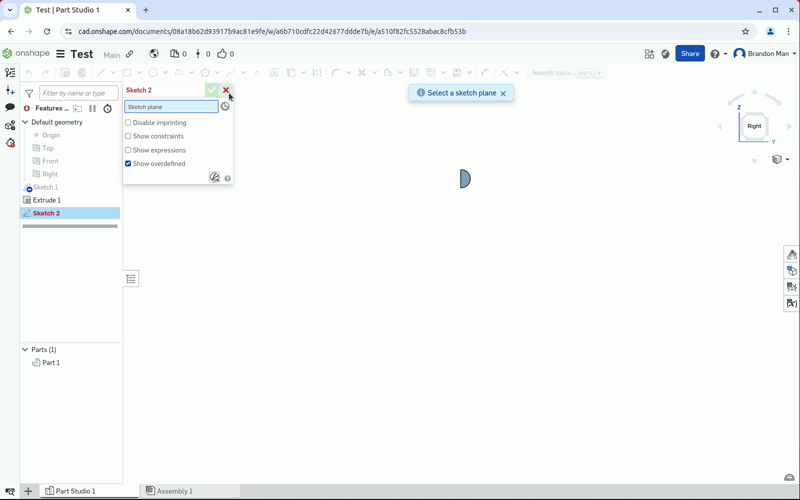
mouse_move(73, 176)
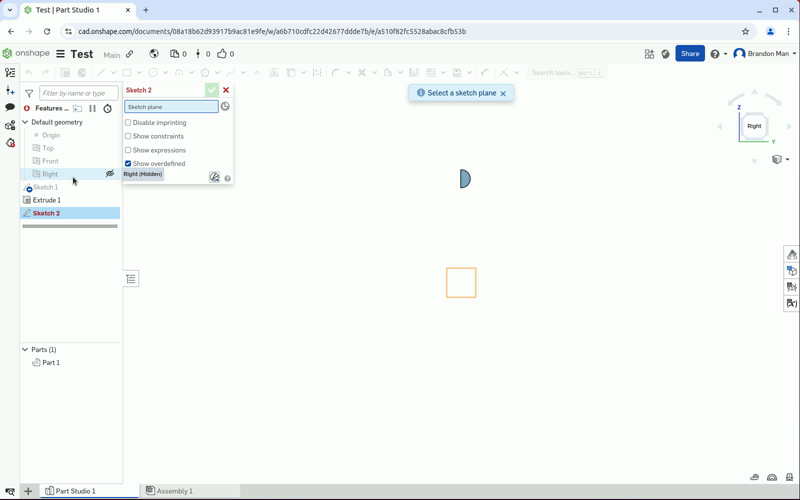
click(73, 176)
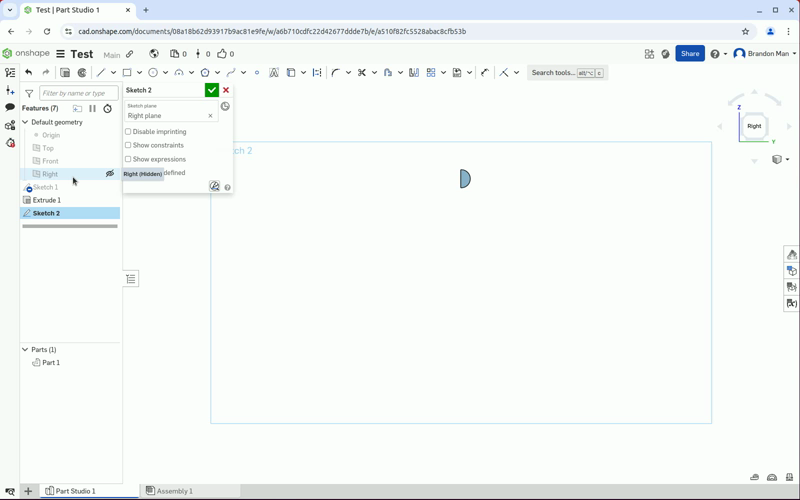
mouse_move(73, 352)
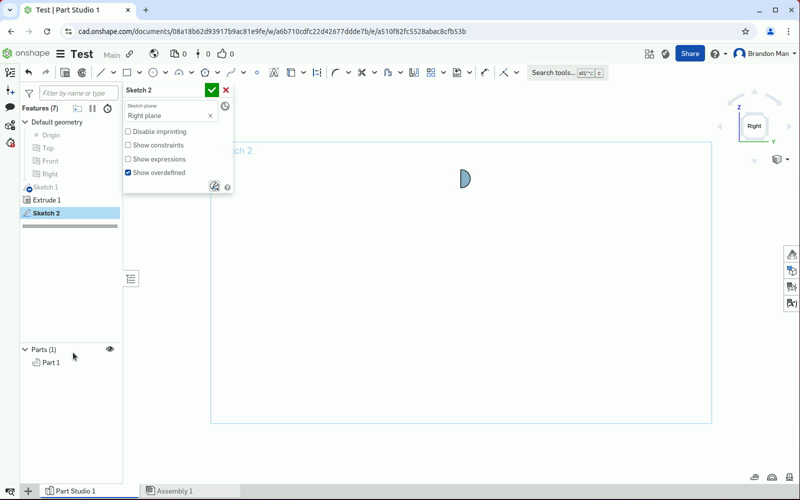
key(y)
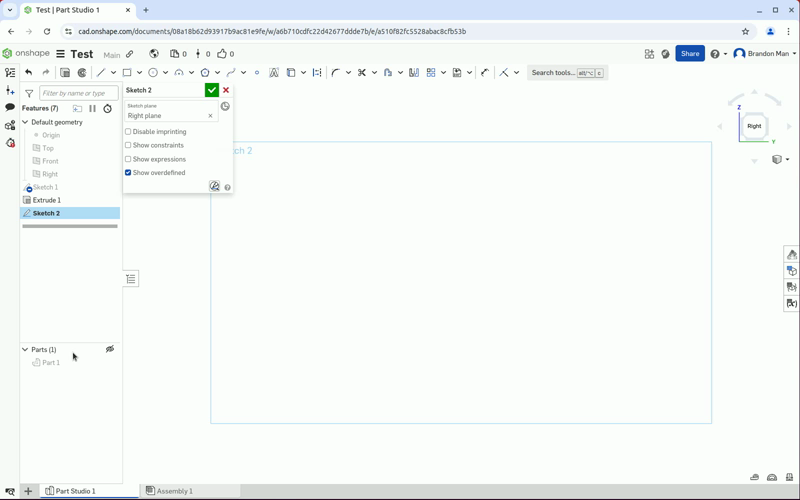
key(c)
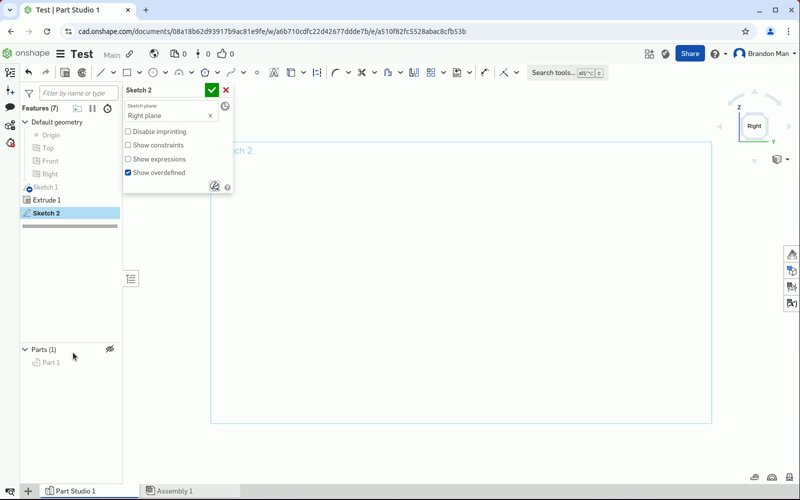
key_down(shift)
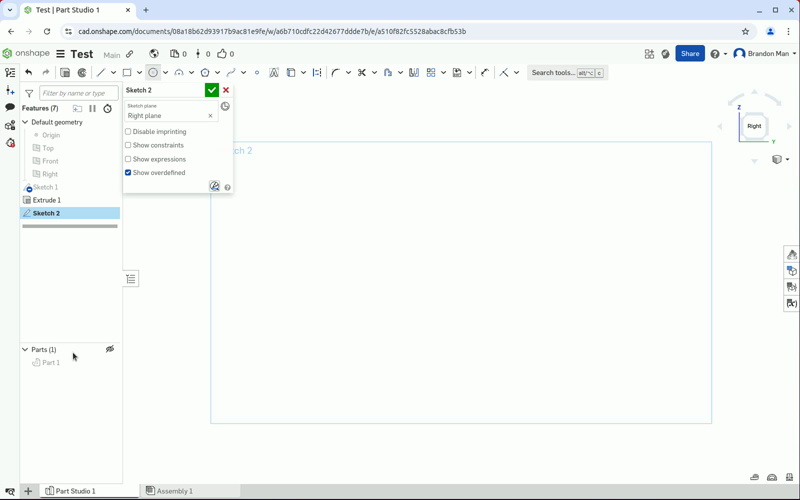
mouse_move(461, 282)
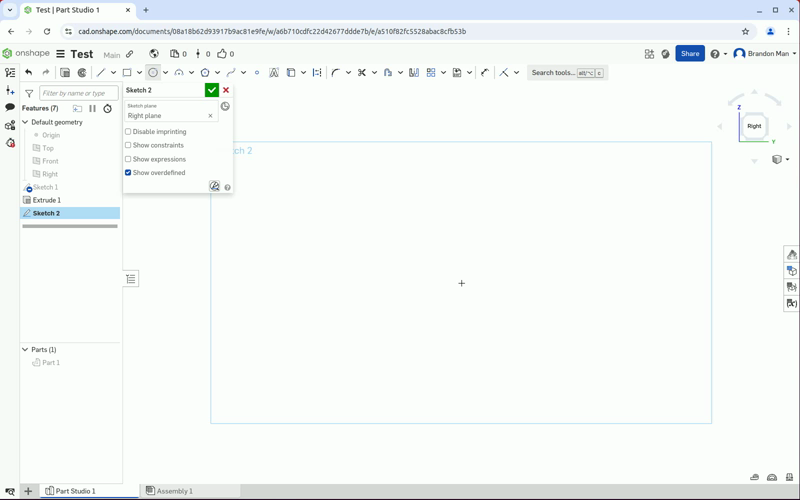
click(461, 282)
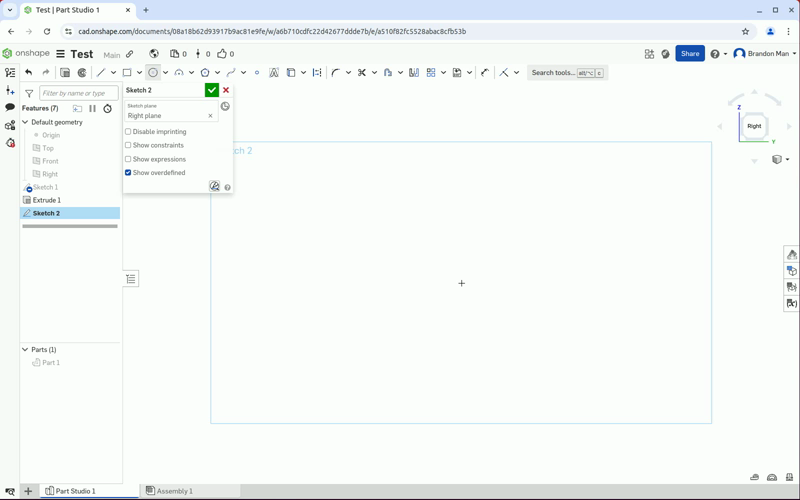
key_up(shift)
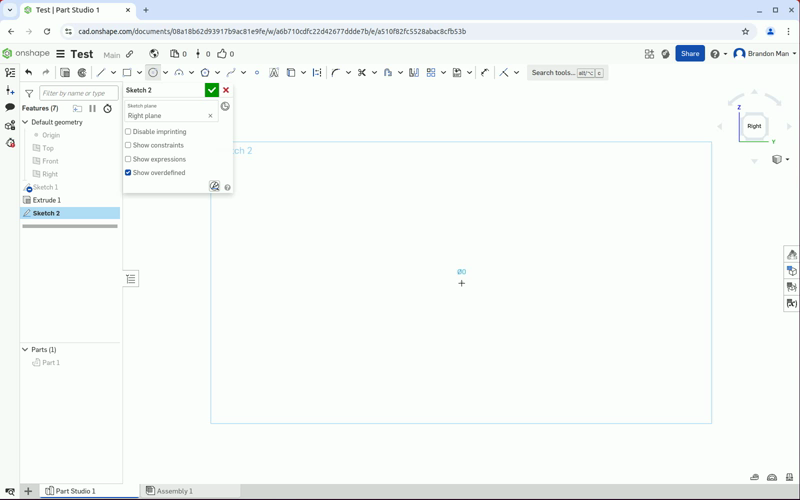
mouse_move(499, 282)
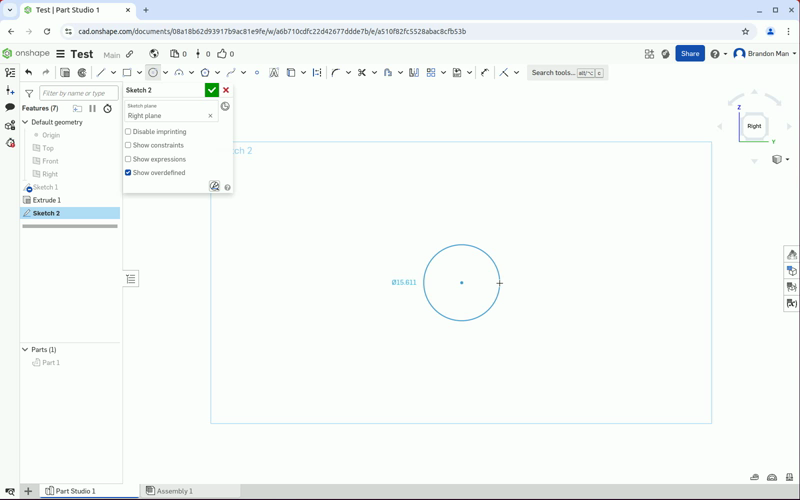
click(499, 282)
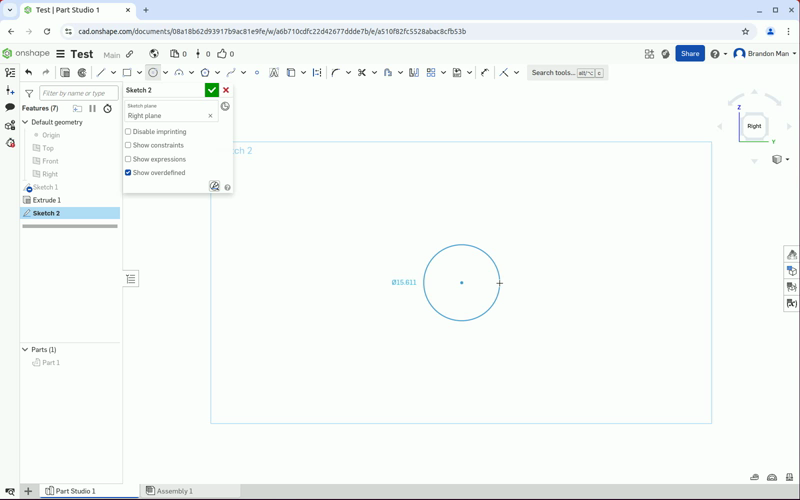
key(esc)
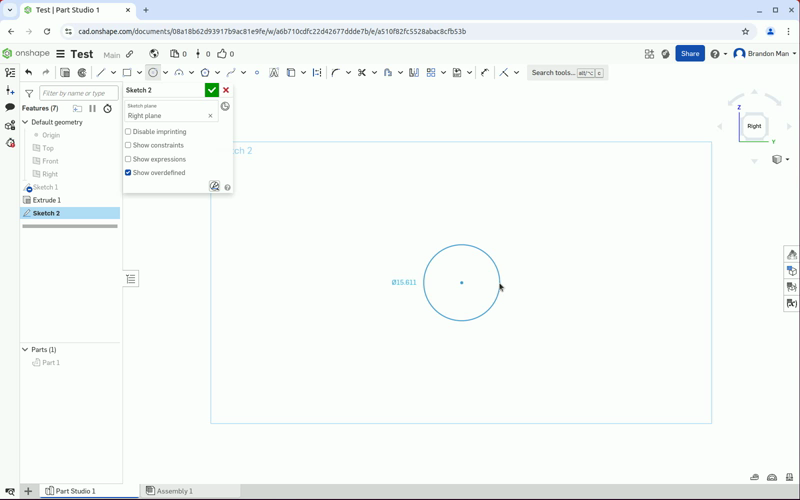
key(c)
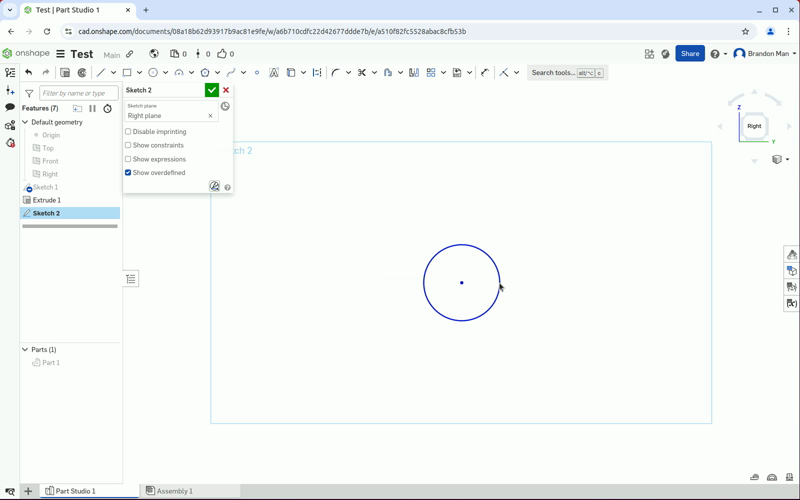
key_down(shift)
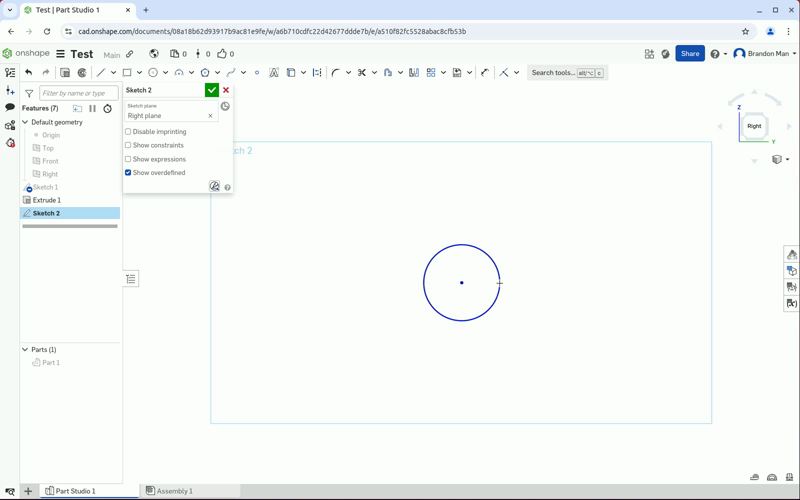
mouse_move(461, 282)
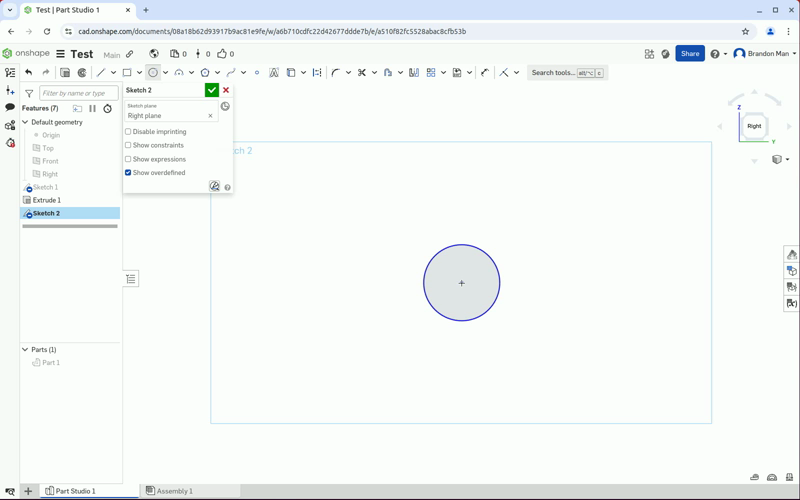
click(461, 282)
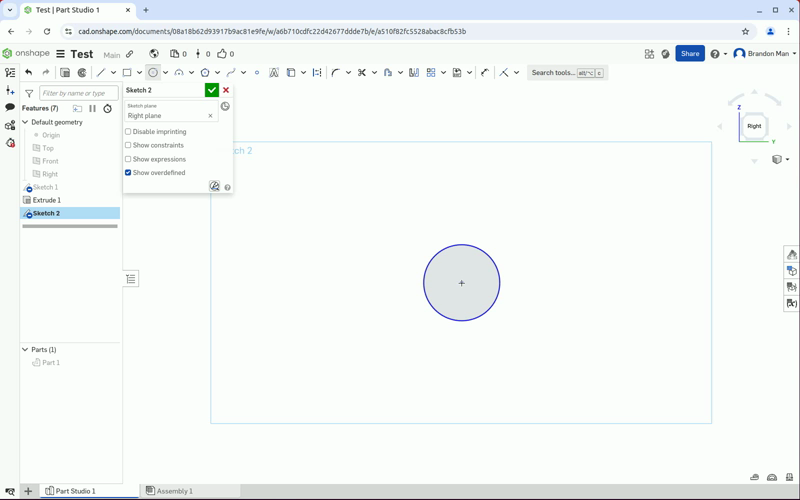
key_up(shift)
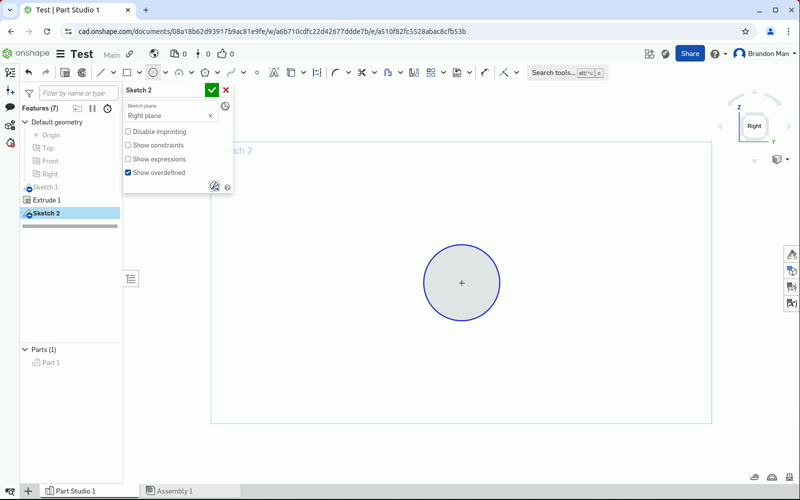
mouse_move(496, 282)
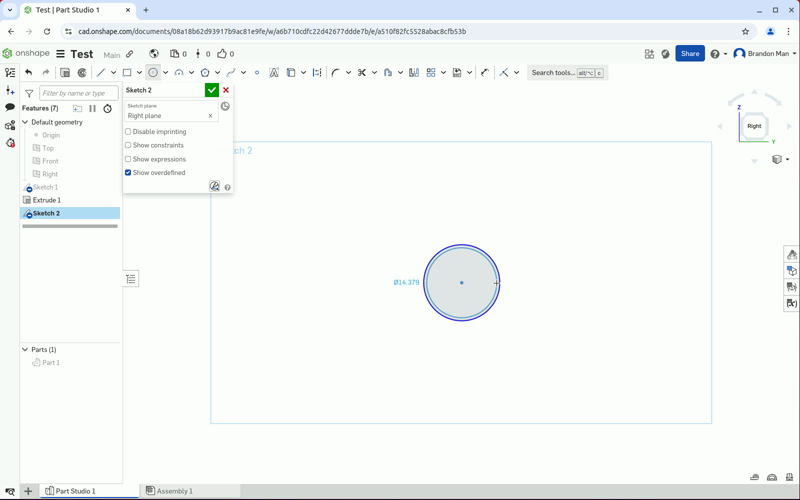
scroll(6)
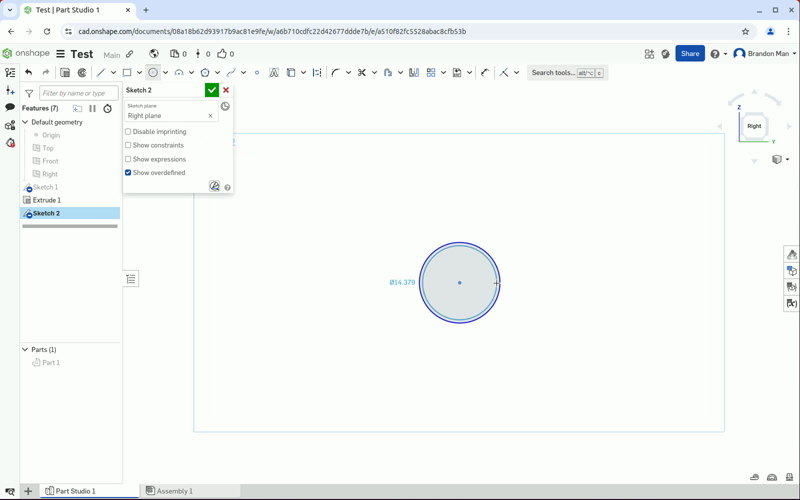
scroll(6)
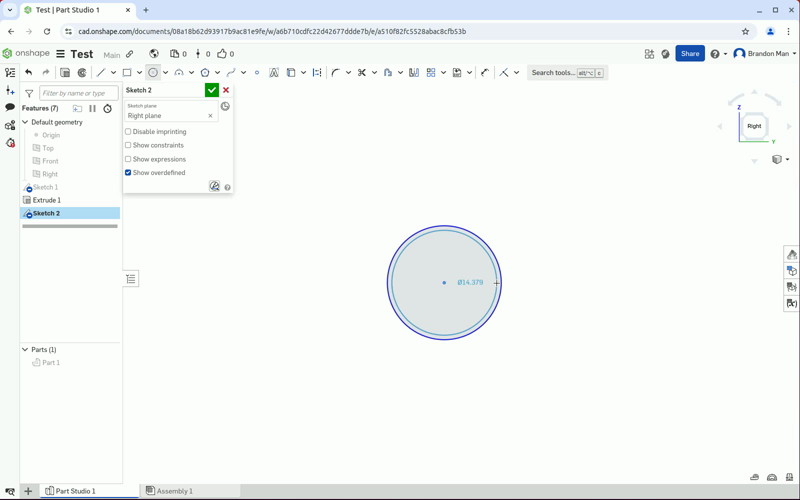
scroll(6)
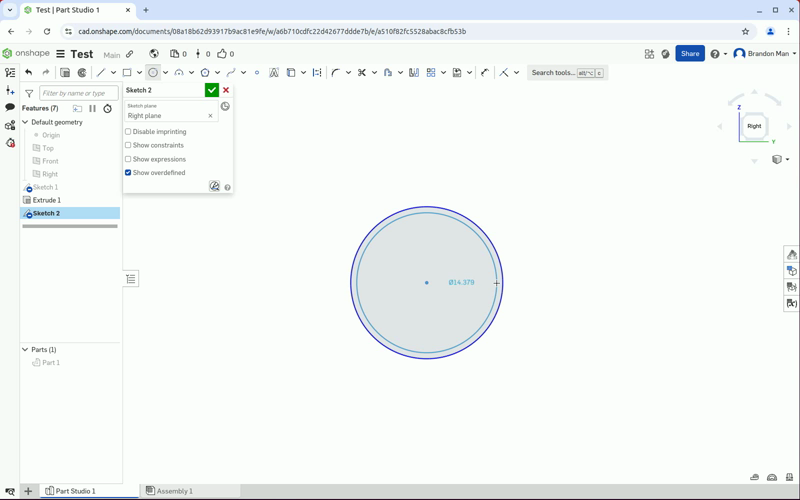
scroll(6)
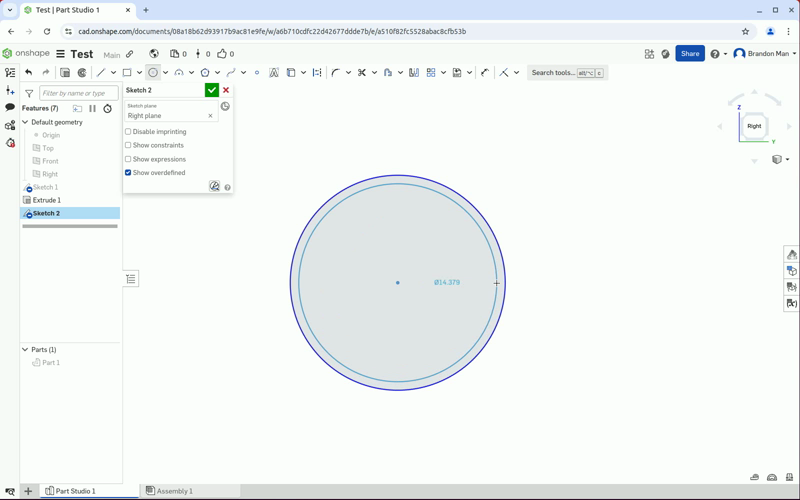
scroll(6)
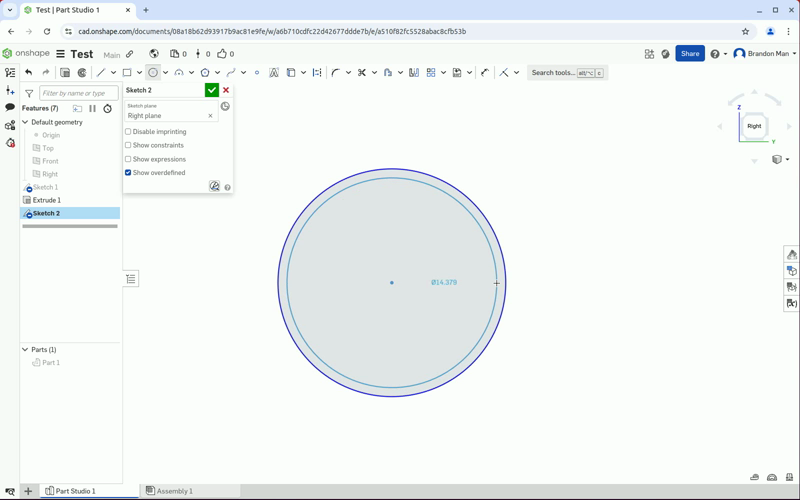
scroll(6)
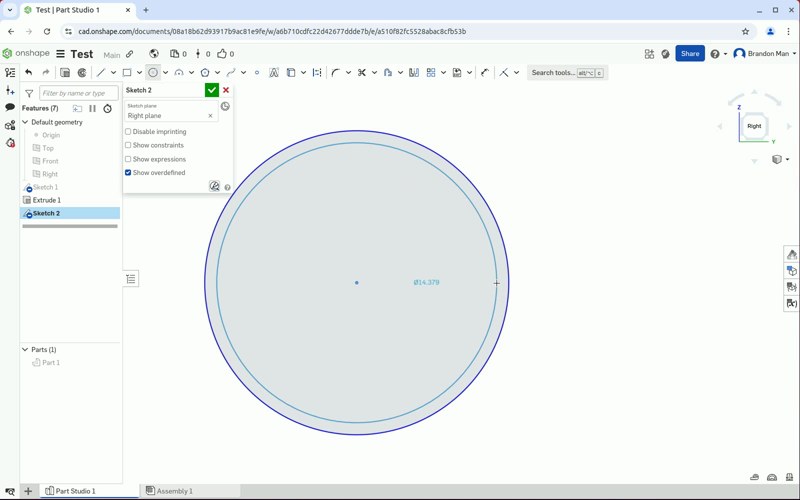
scroll(6)
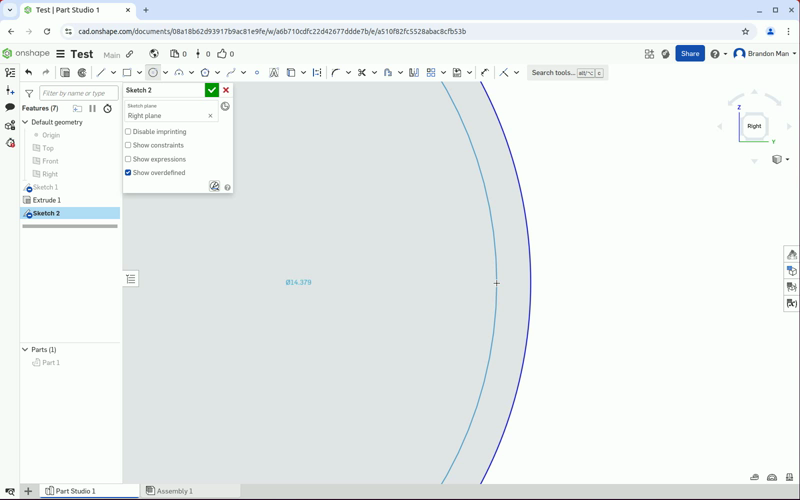
click(496, 282)
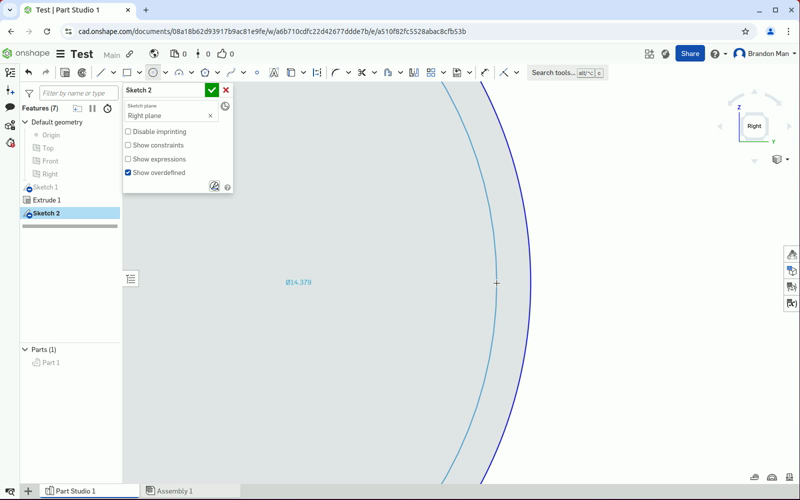
scroll(-6)
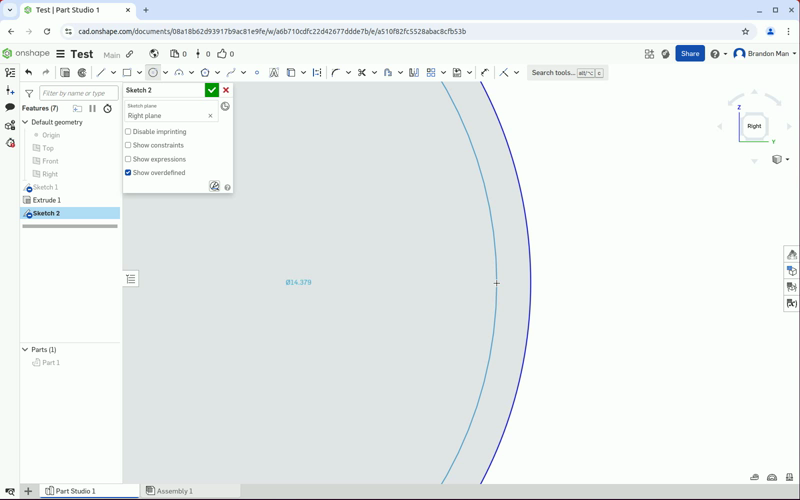
scroll(-6)
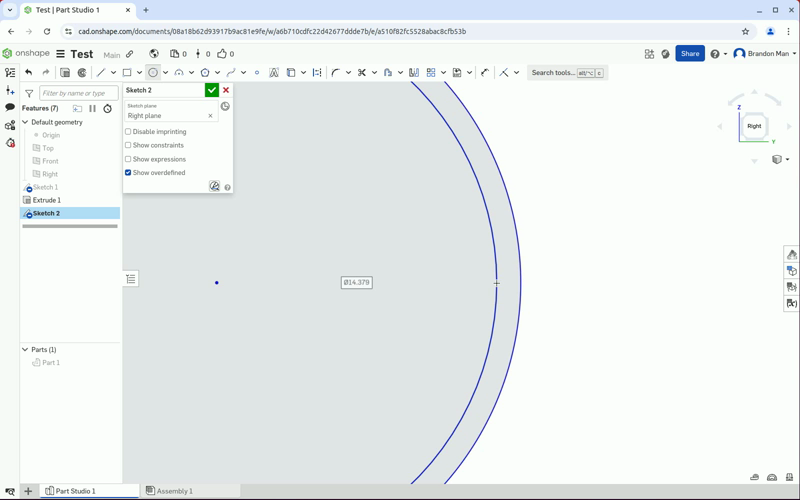
scroll(-6)
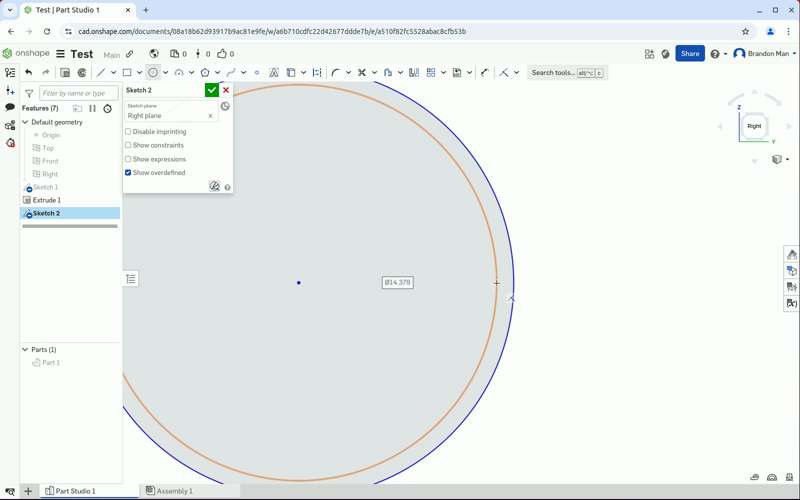
scroll(-6)
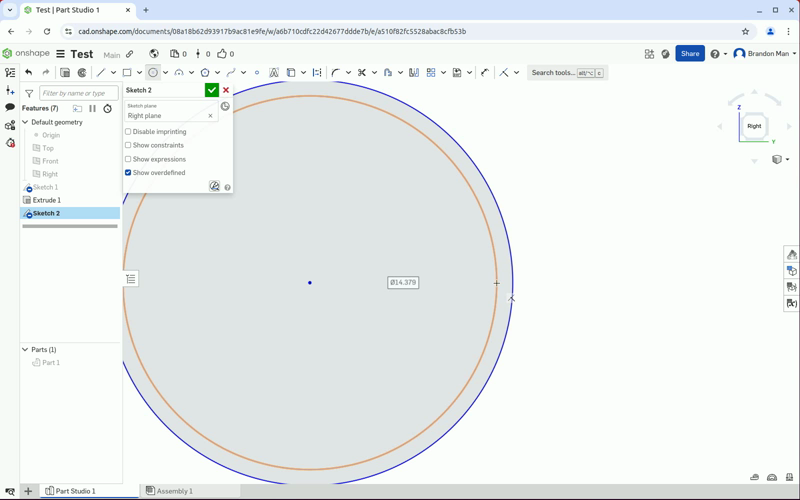
scroll(-6)
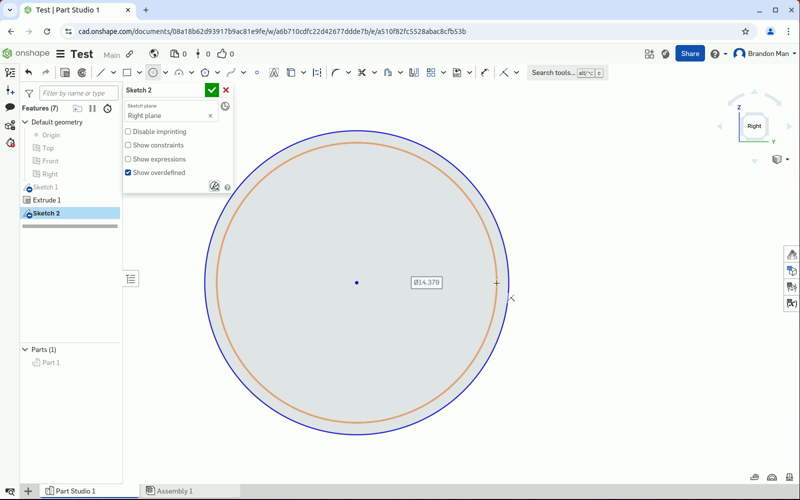
scroll(-6)
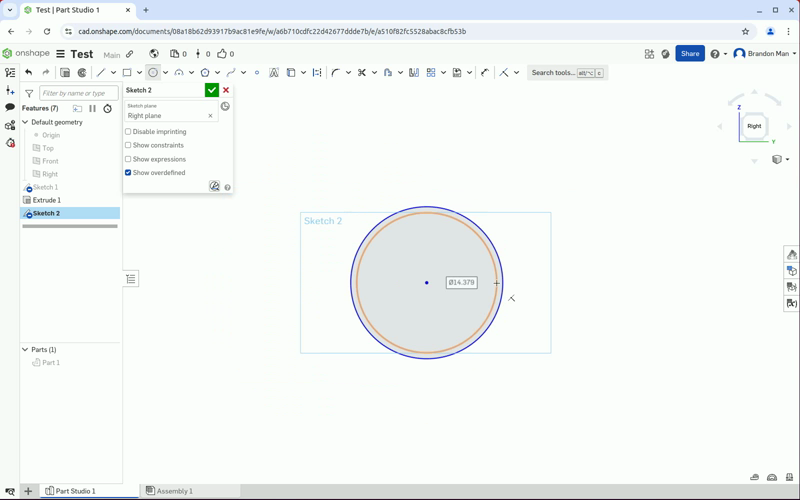
scroll(-6)
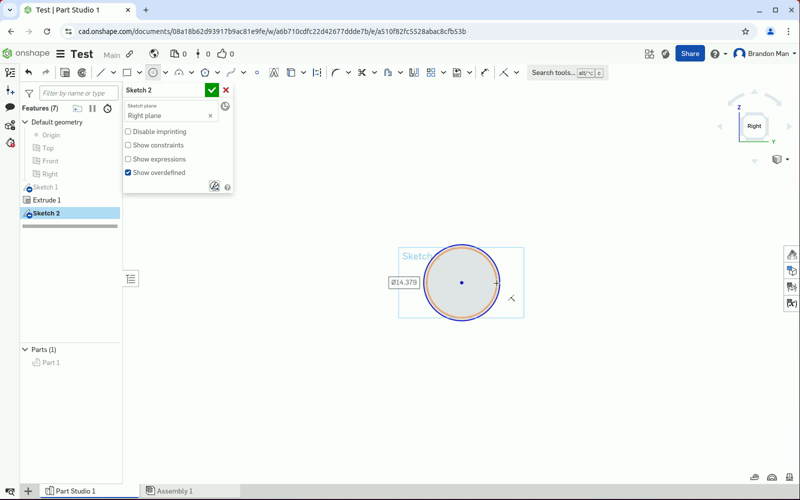
key(esc)
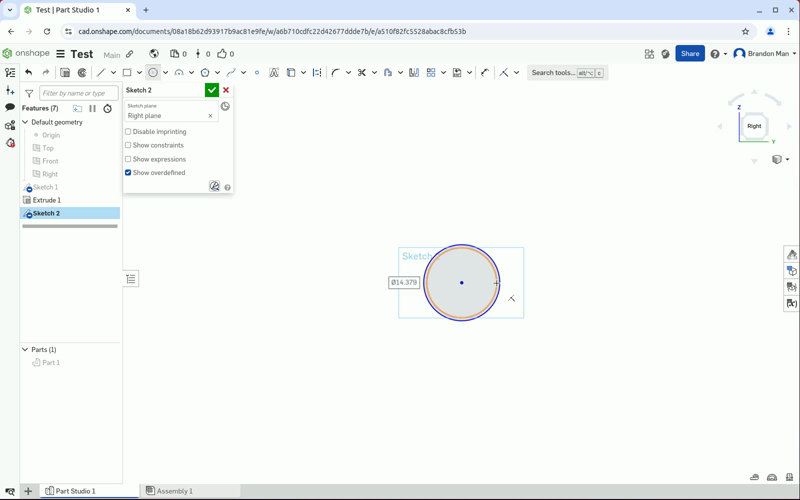
mouse_move(444, 313)
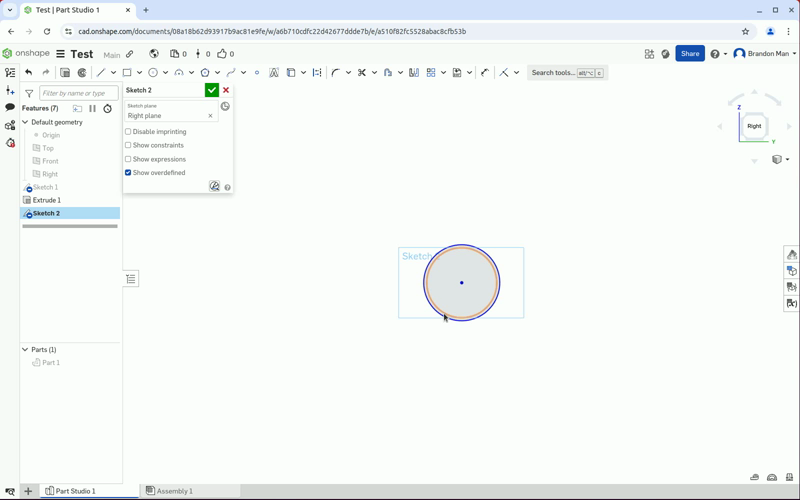
scroll(6)
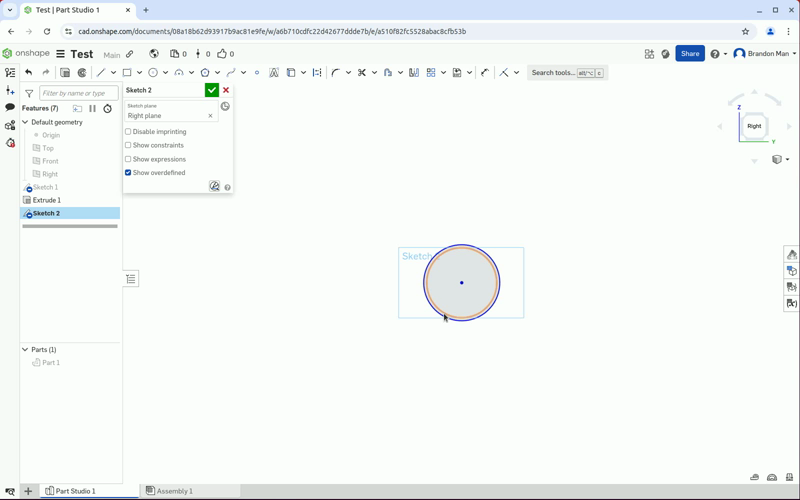
scroll(6)
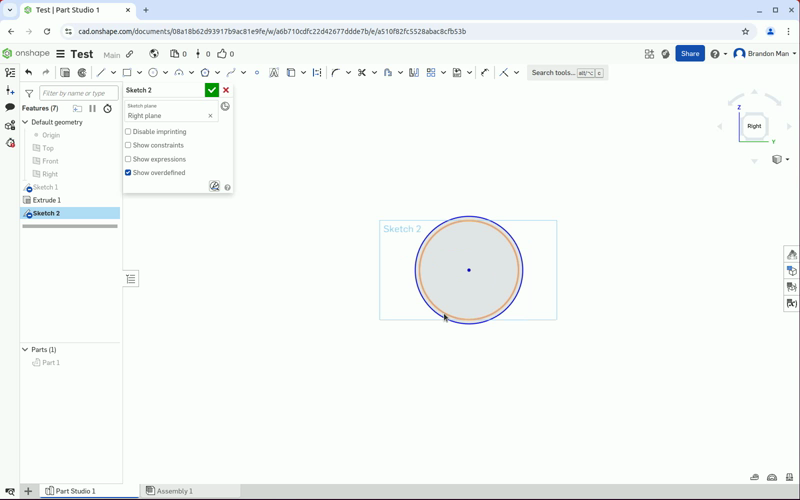
scroll(6)
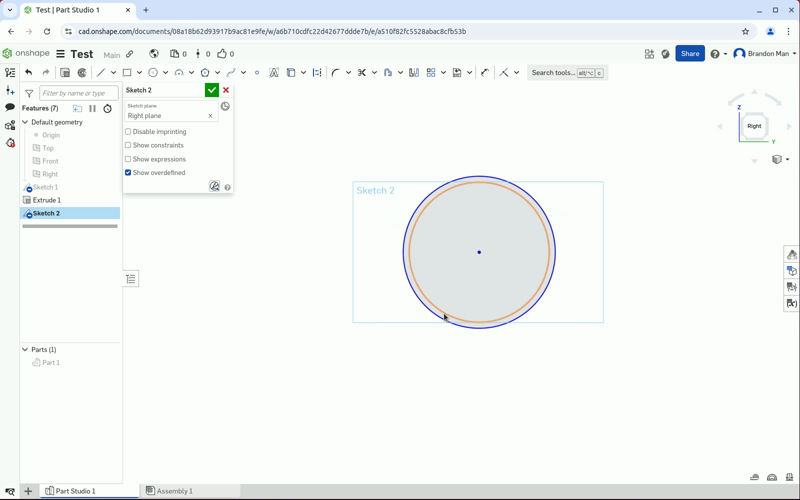
scroll(6)
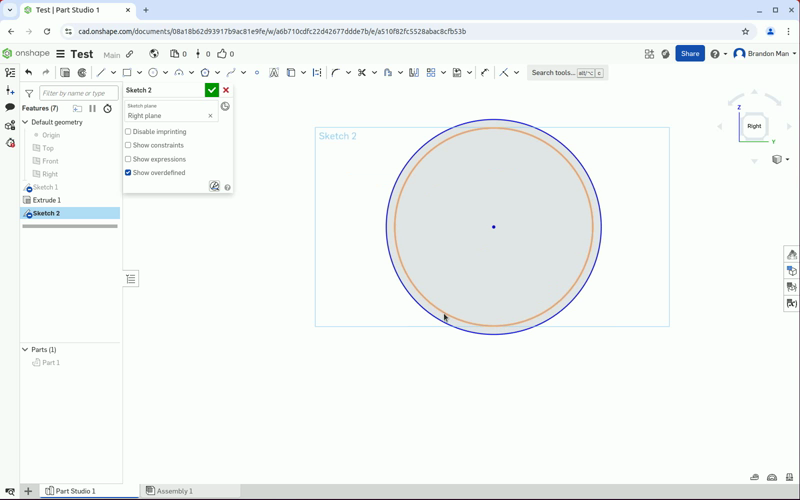
scroll(6)
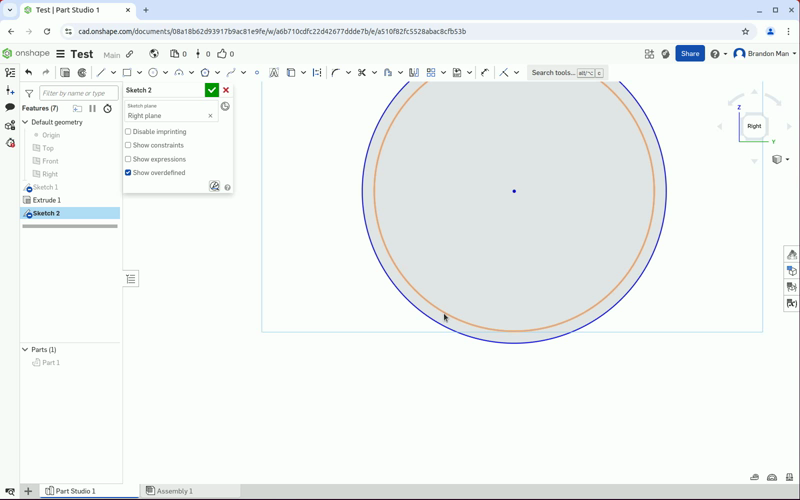
scroll(6)
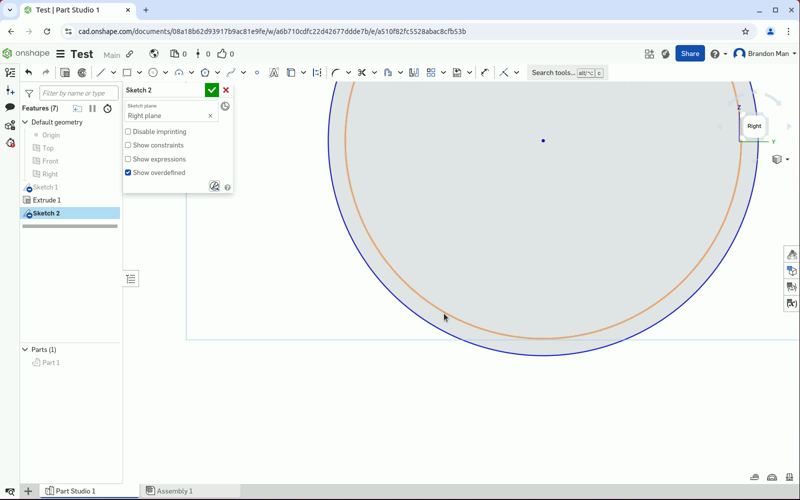
scroll(6)
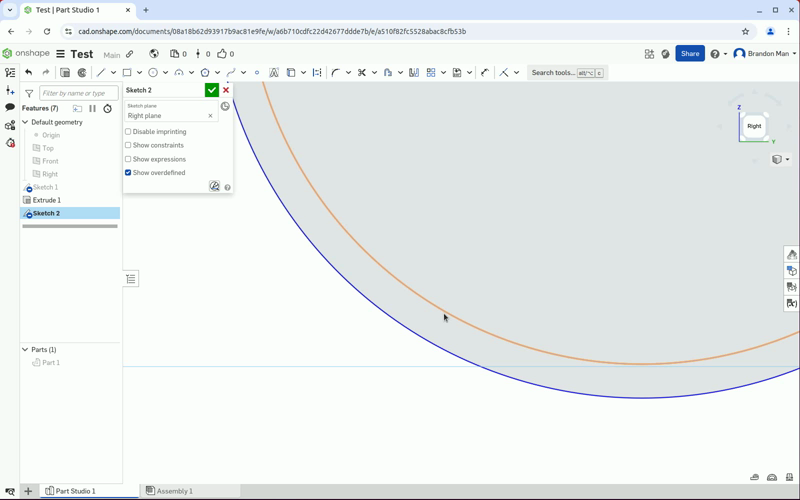
click(444, 313)
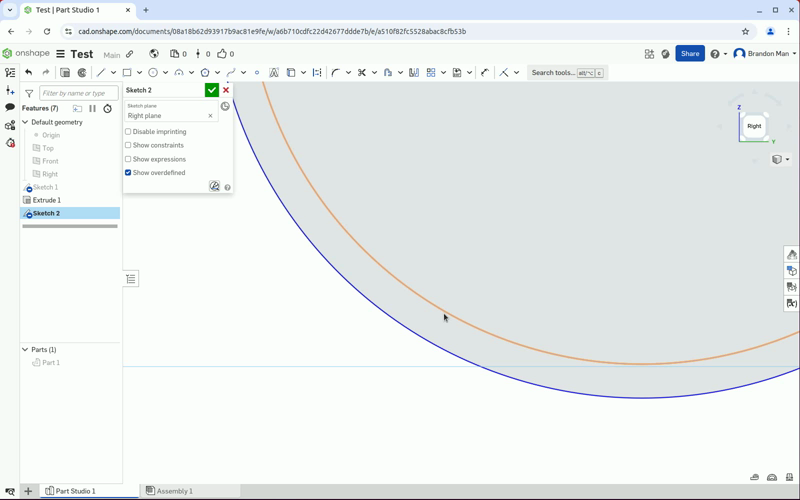
scroll(-6)
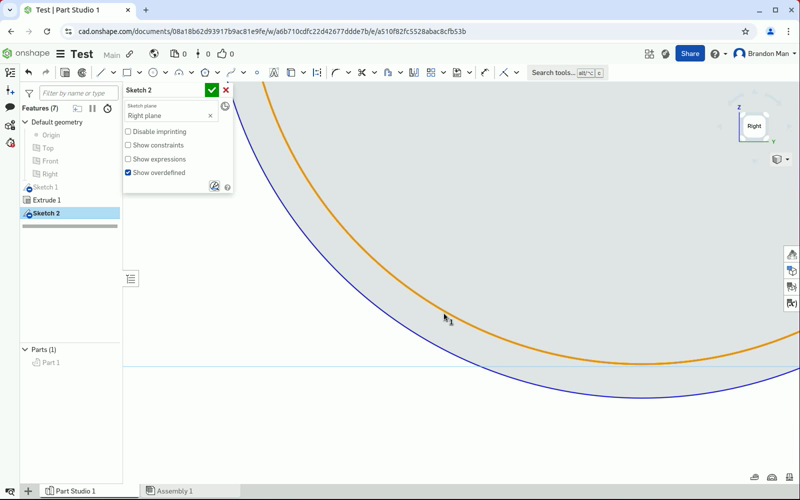
scroll(-6)
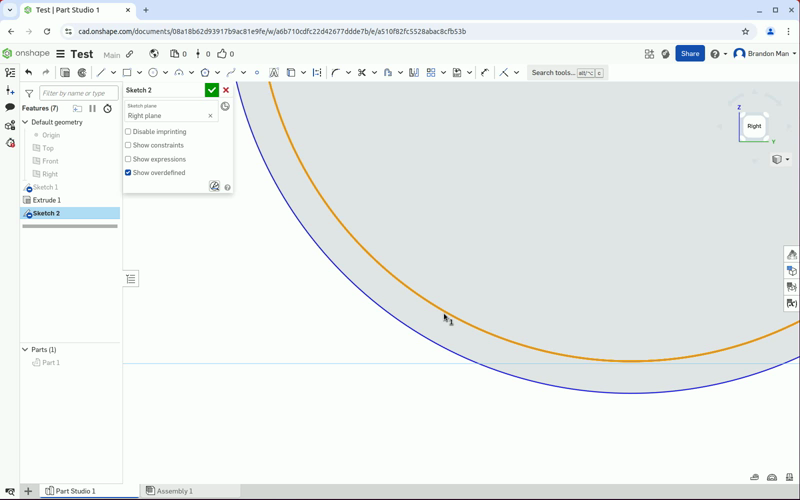
scroll(-6)
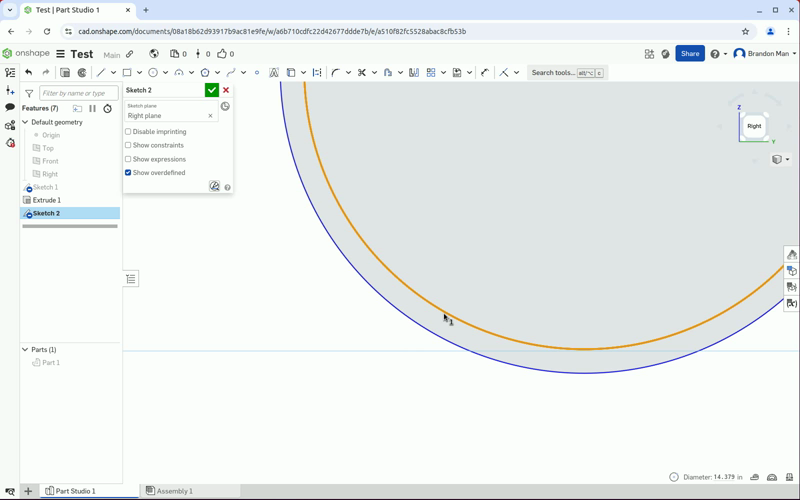
scroll(-6)
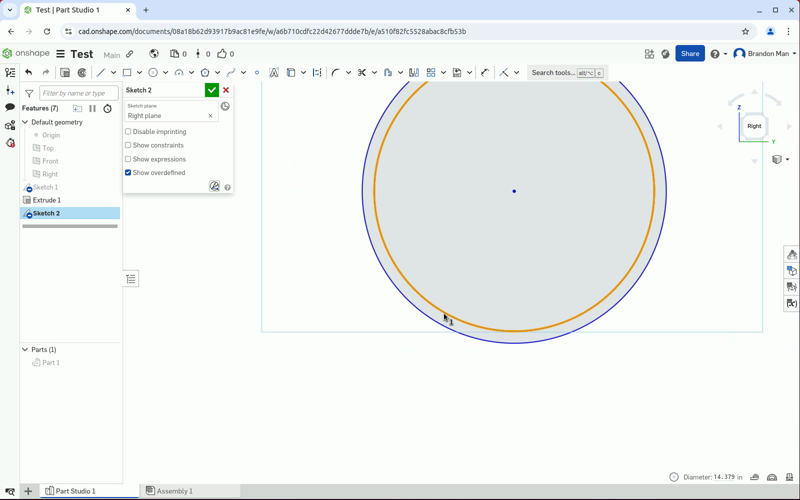
scroll(-6)
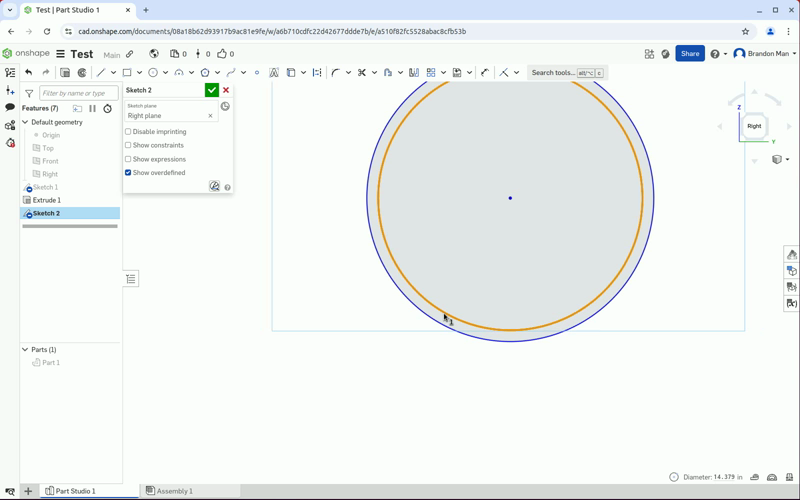
scroll(-6)
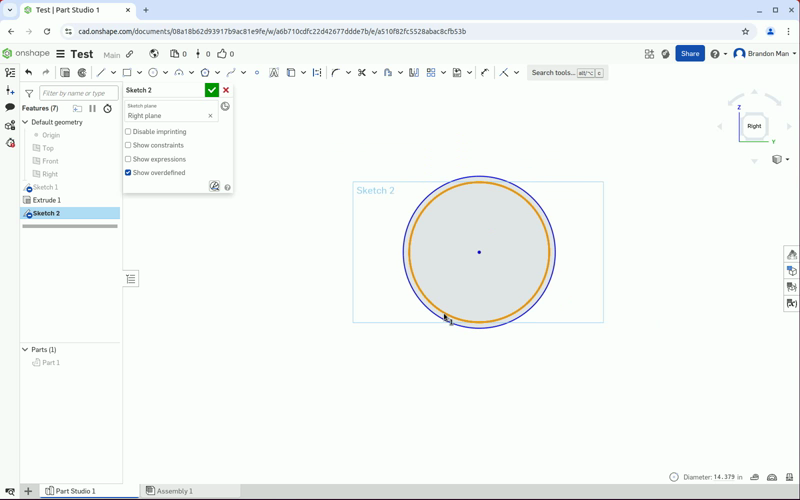
scroll(-6)
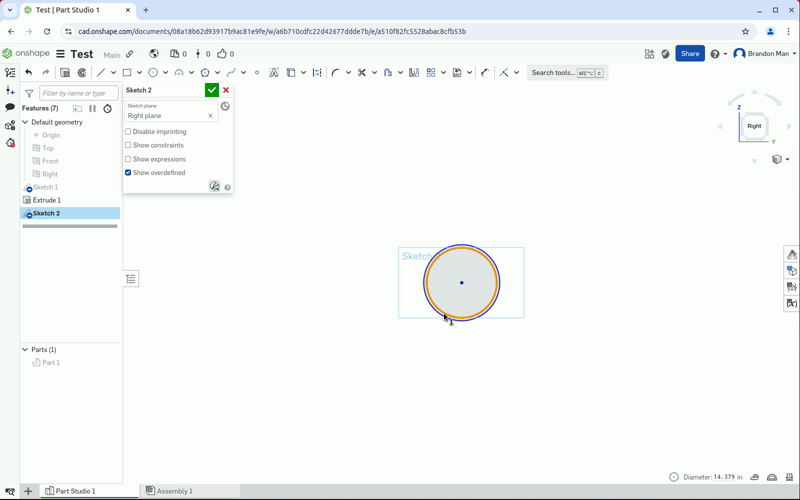
mouse_move(73, 352)
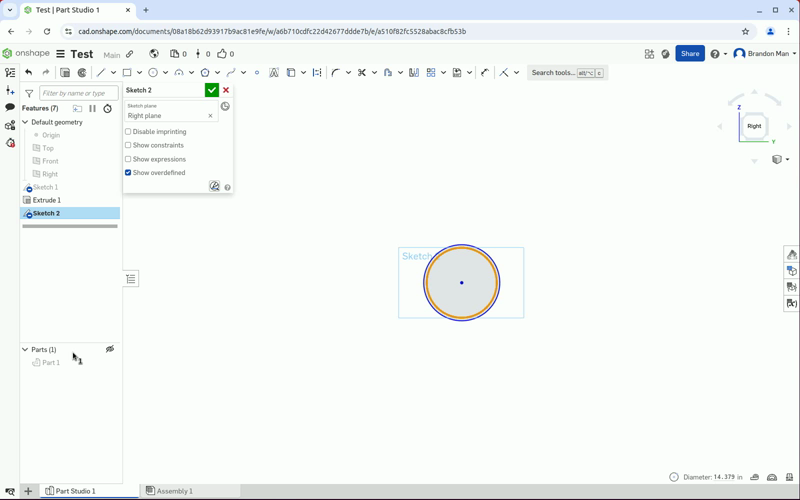
key(shift+y)
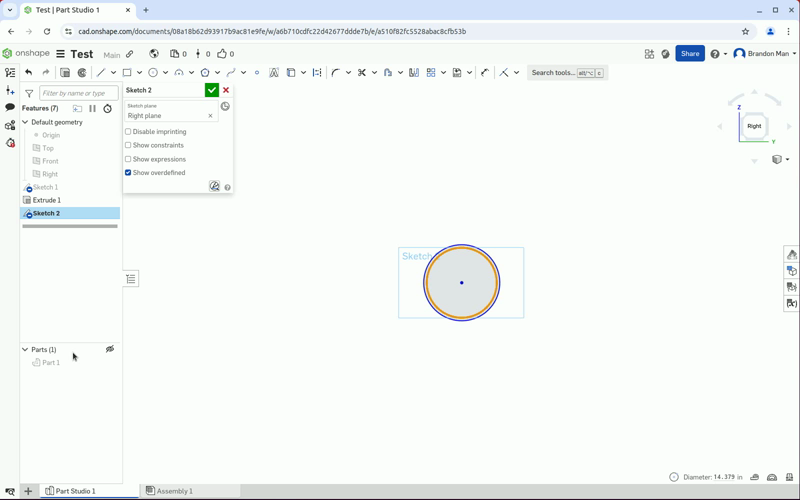
key(shift+e)
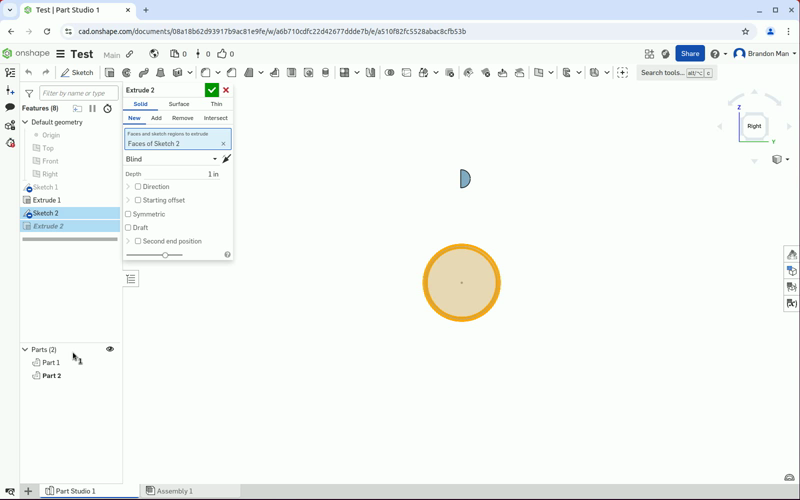
mouse_move(143, 106)
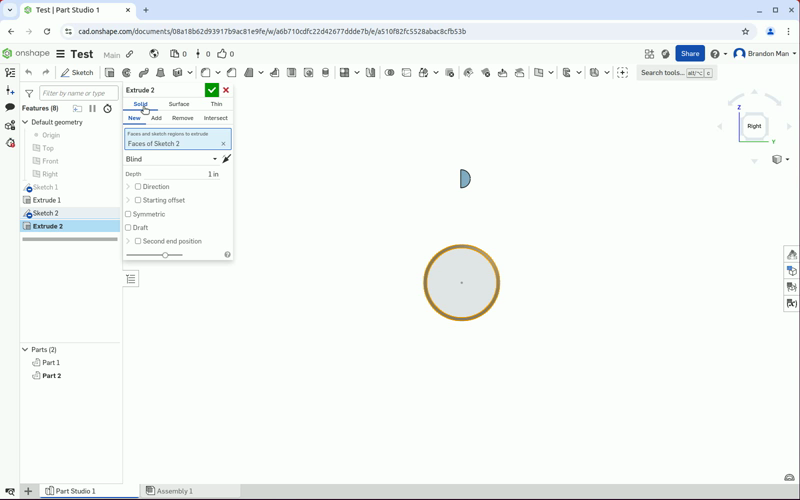
click(143, 106)
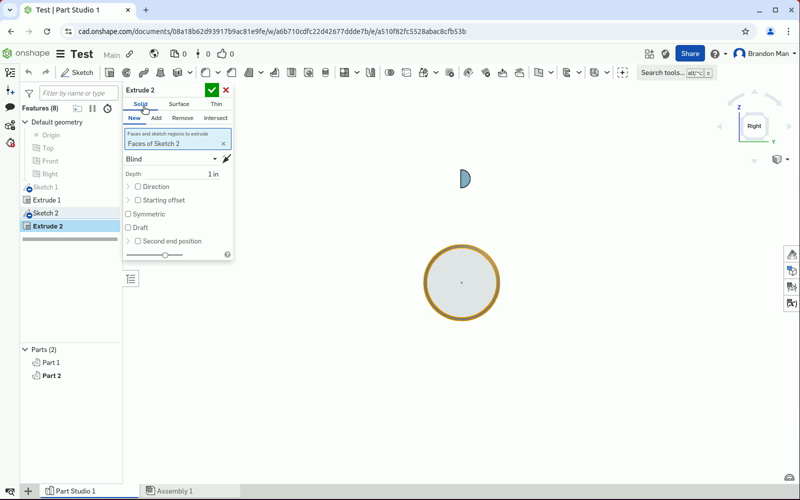
mouse_move(137, 120)
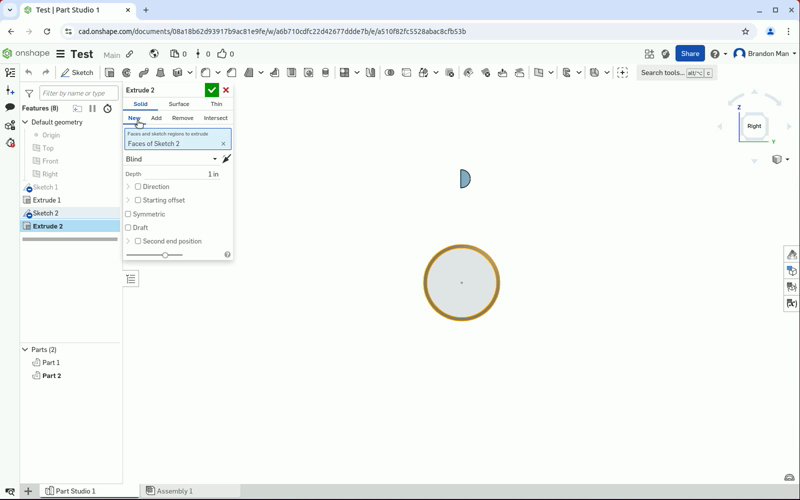
click(137, 120)
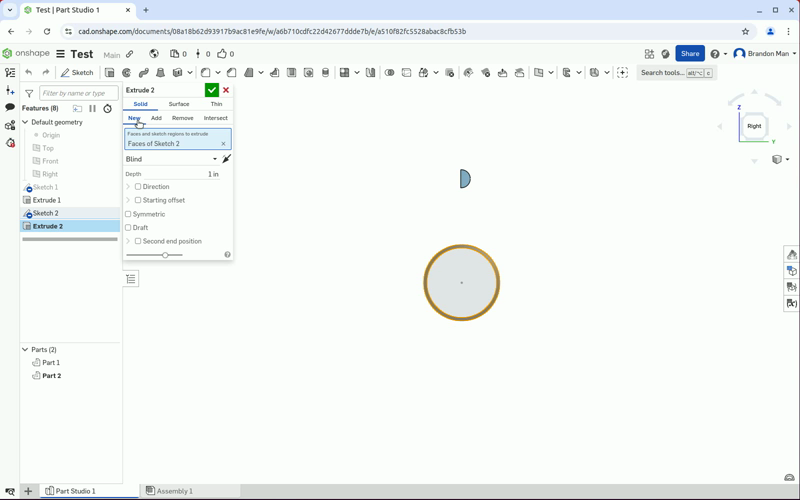
key(tab, 4)
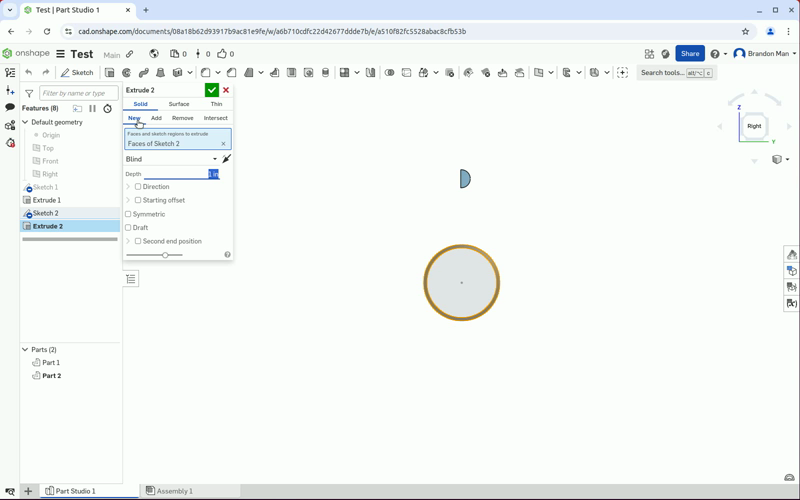
text(-5.777)
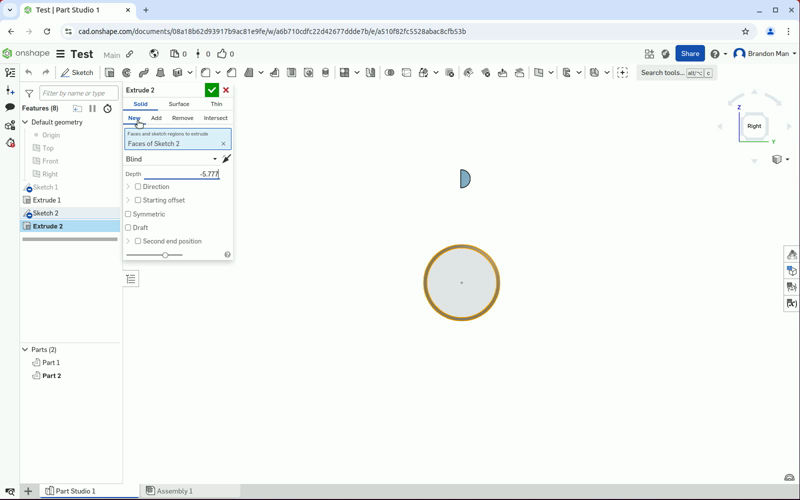
key(enter)
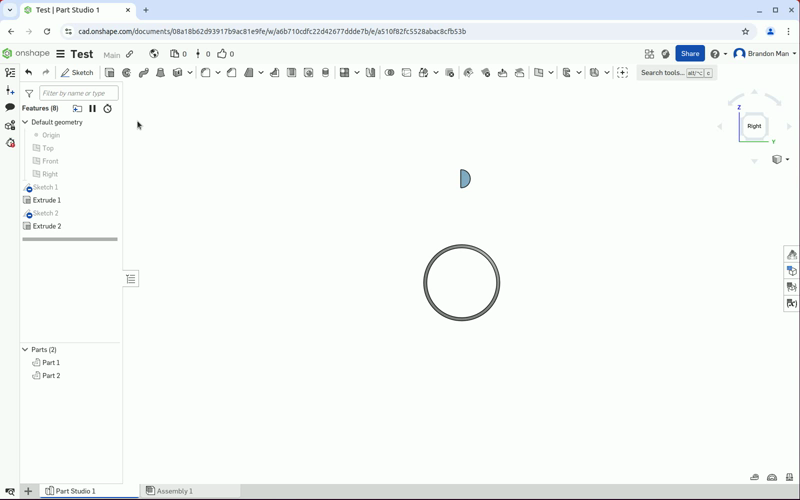
key(shift+h)
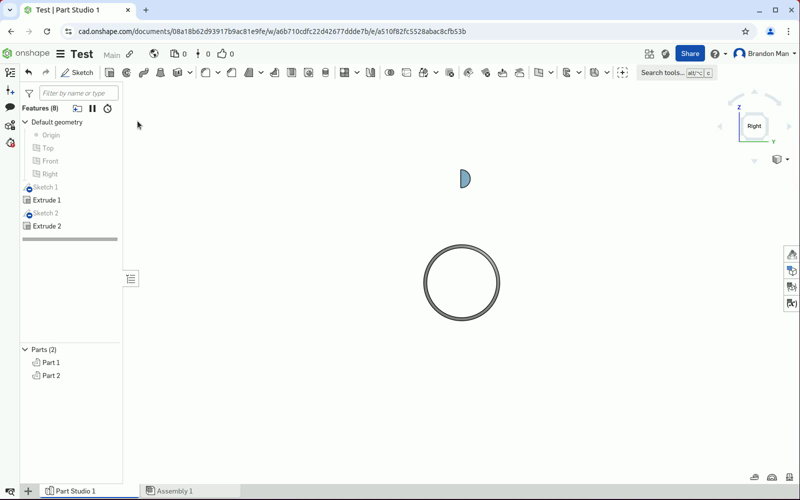
key(shift+h)
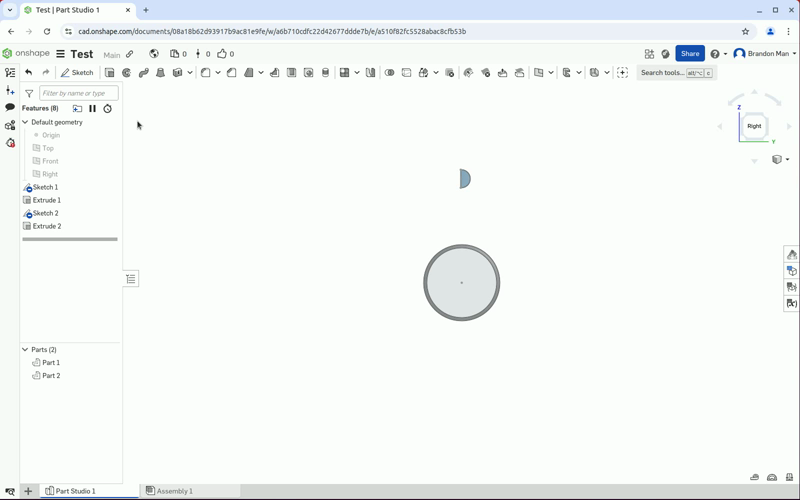
key(shift+7)
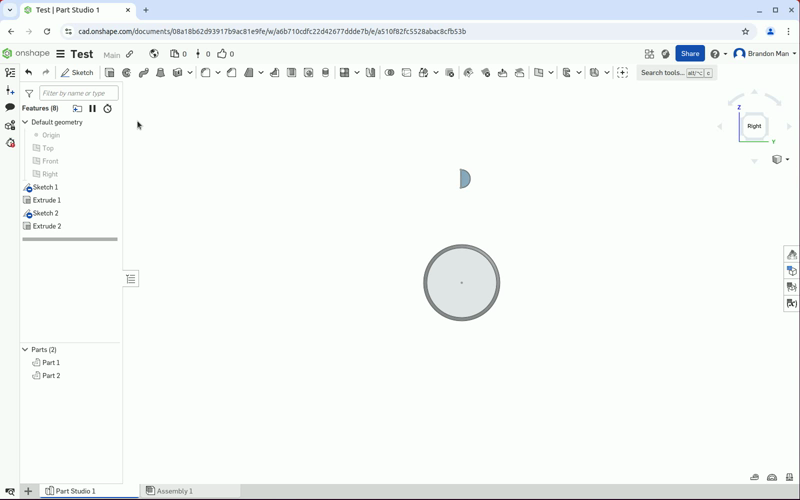
key(right, 2)
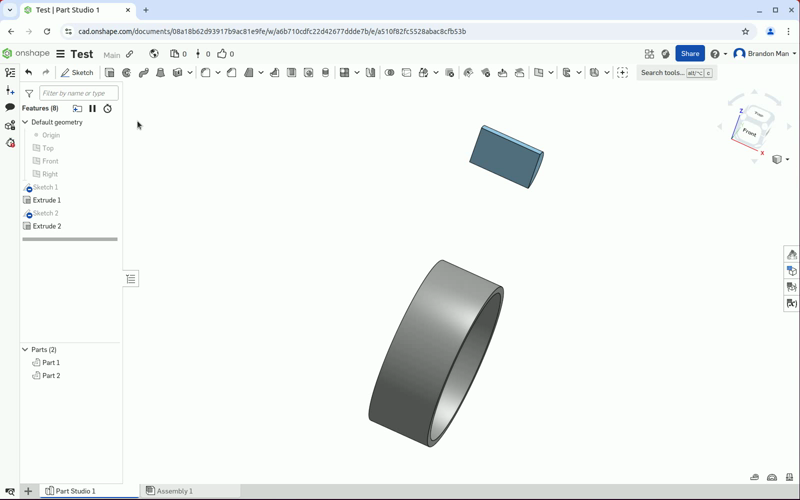
key(down, 2)
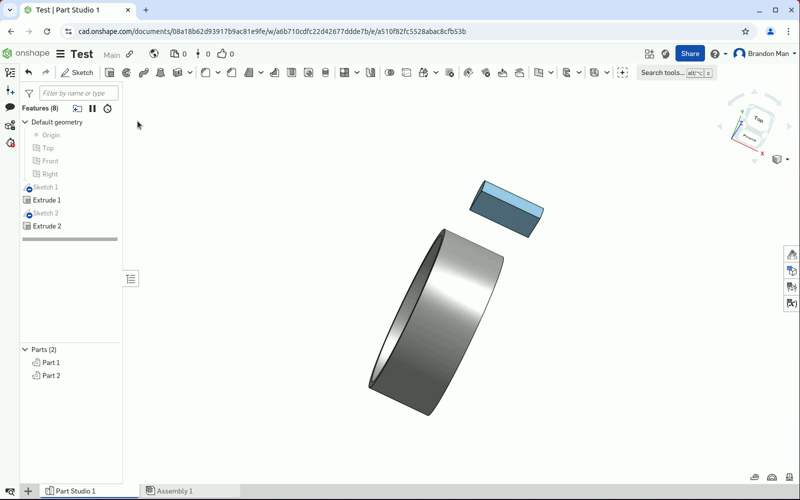
key(up, 2)
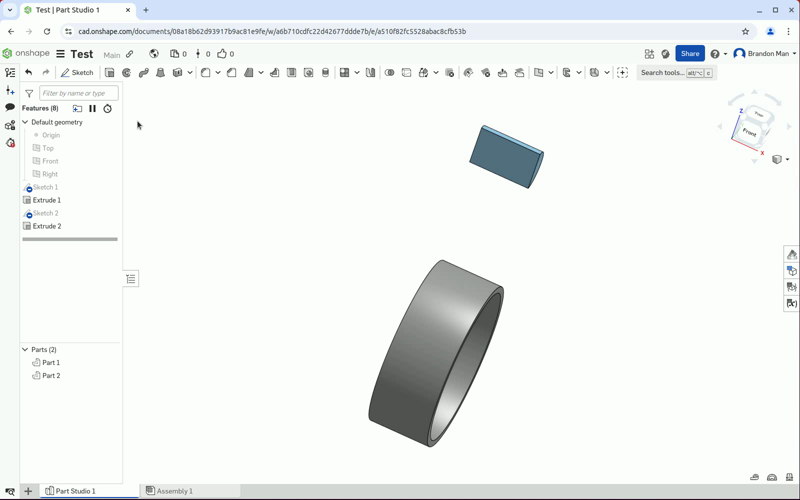
key(left, 2)
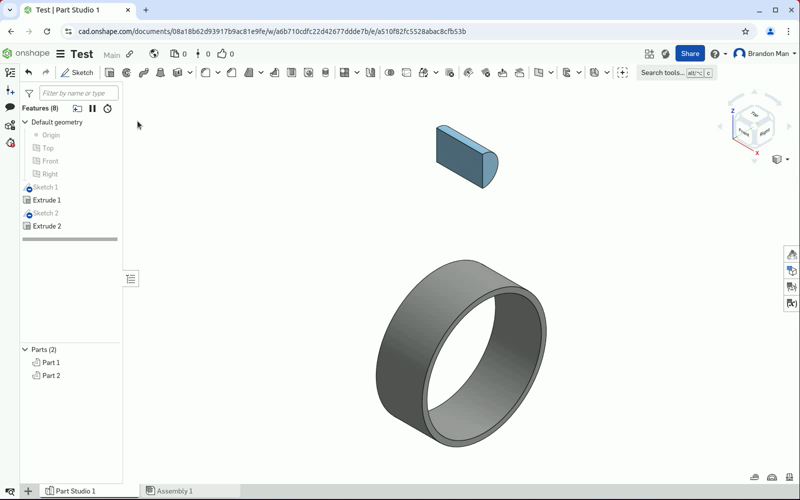
mouse_move(73, 189)
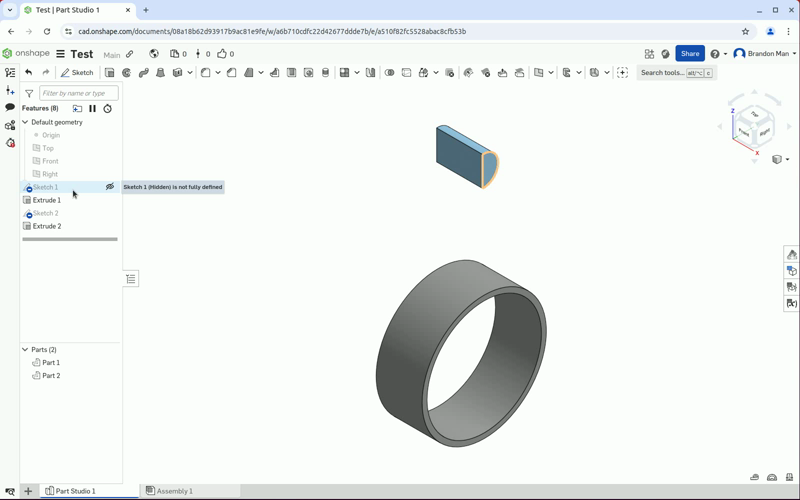
click(73, 189)